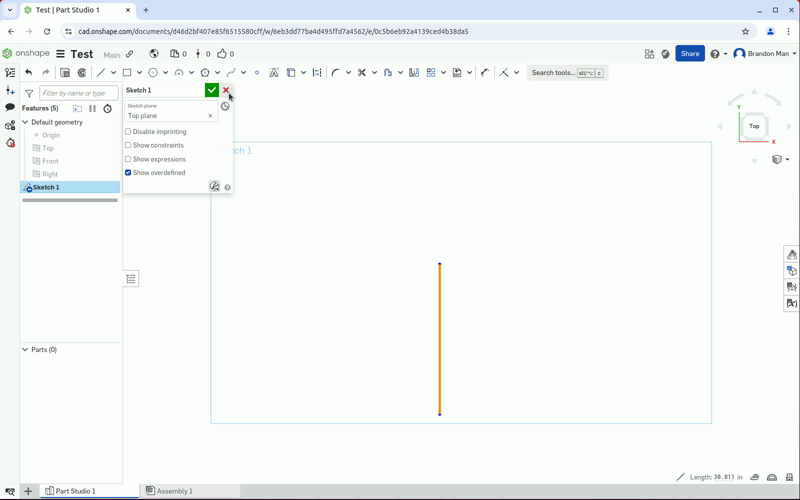
key(shift+h)
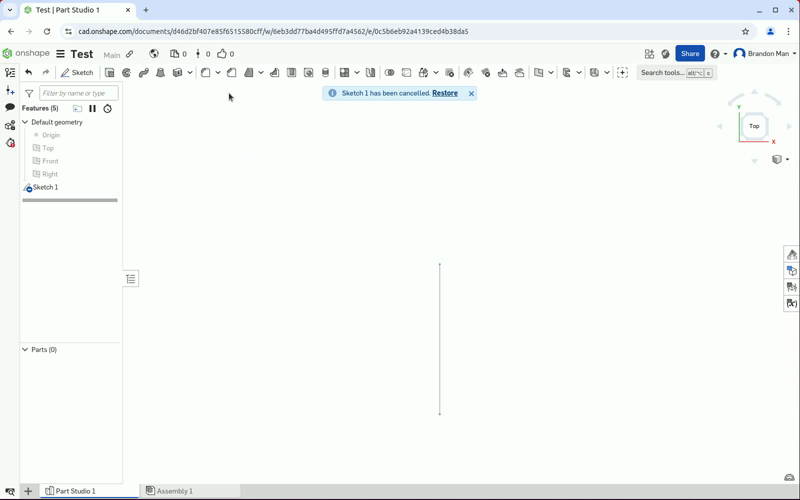
key(shift+s)
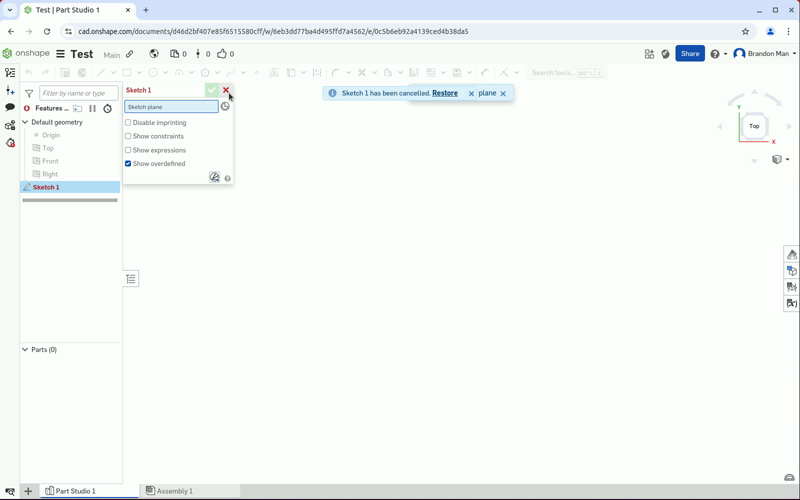
mouse_move(73, 150)
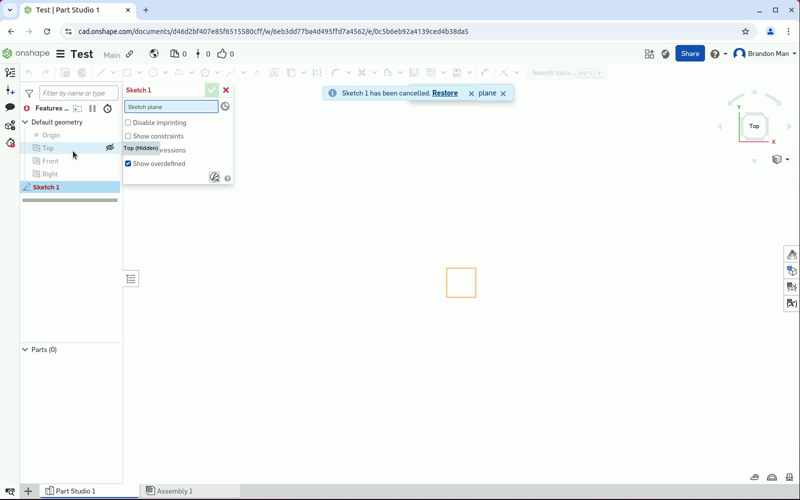
click(73, 150)
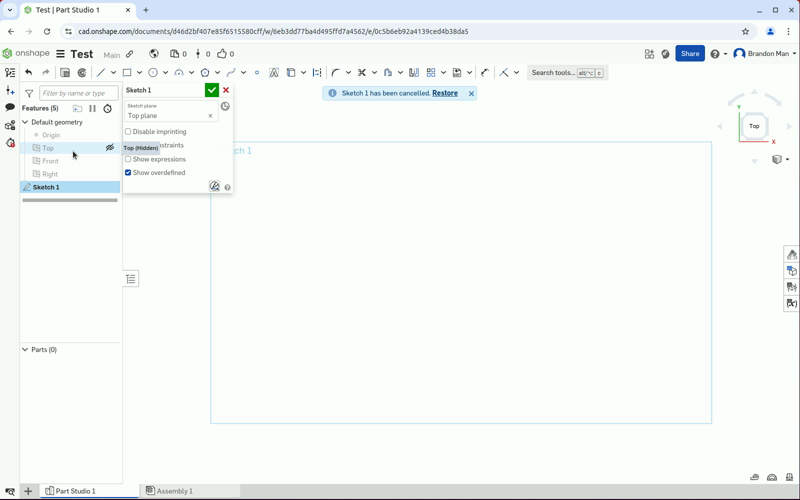
mouse_move(73, 352)
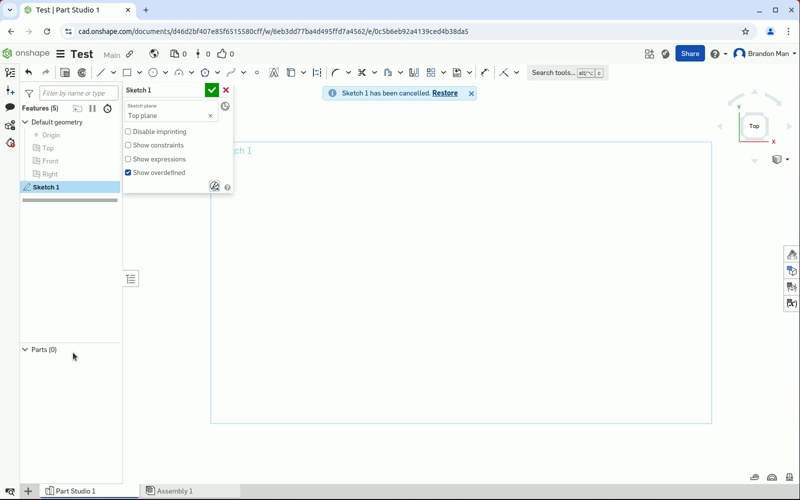
key(y)
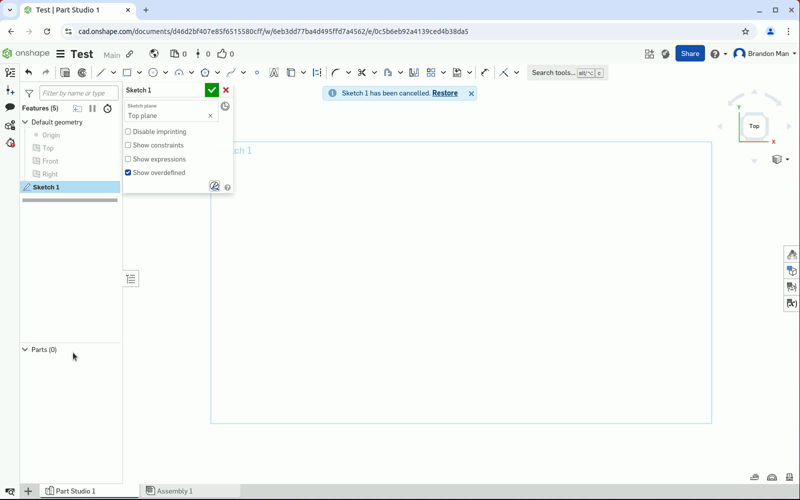
key(l)
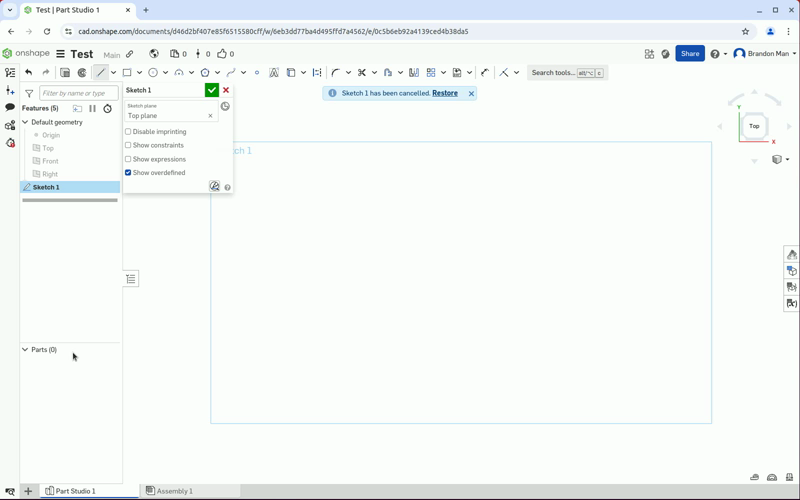
key_down(shift)
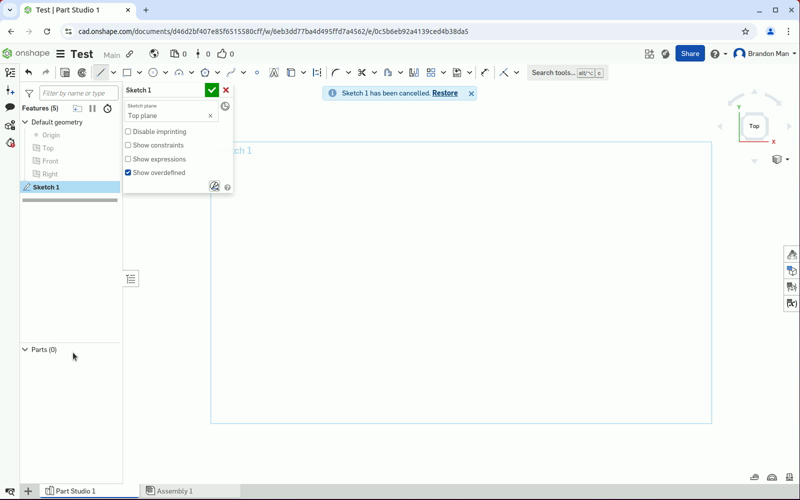
mouse_move(460, 351)
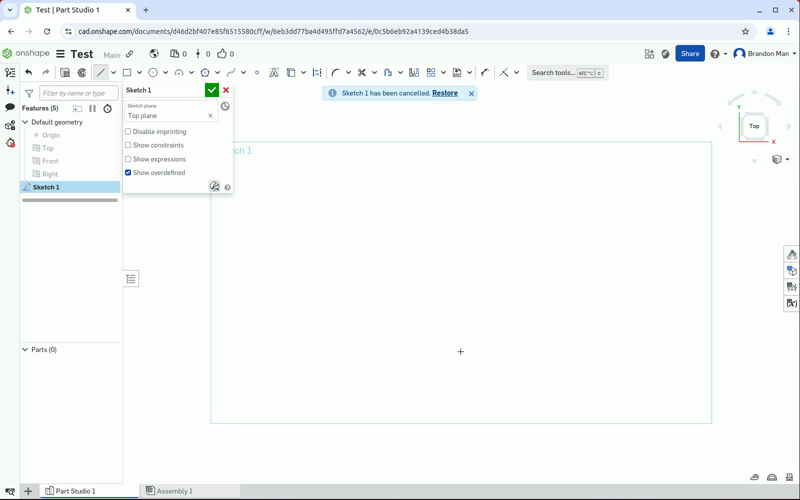
click(460, 351)
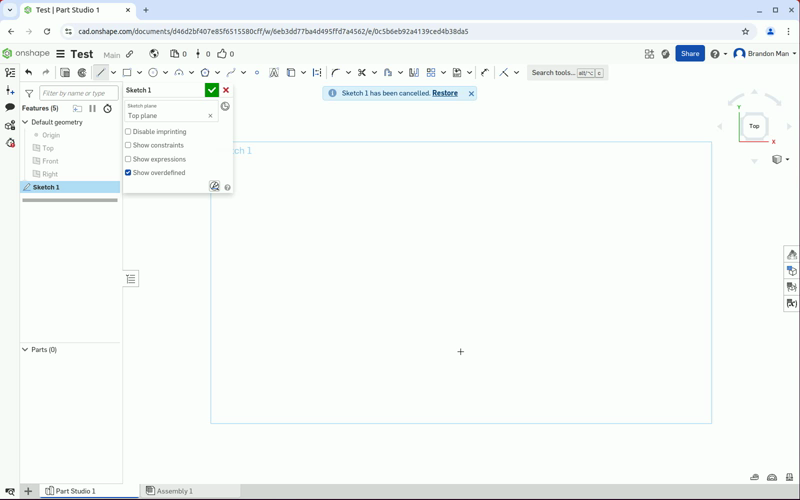
key_up(shift)
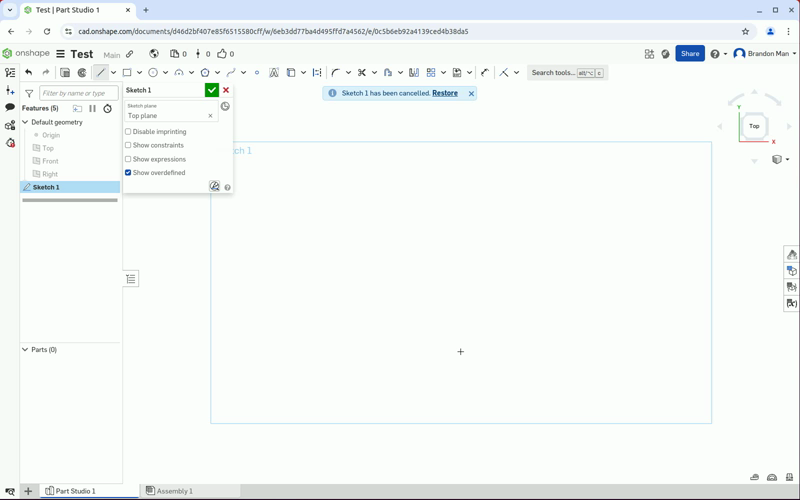
key_down(shift)
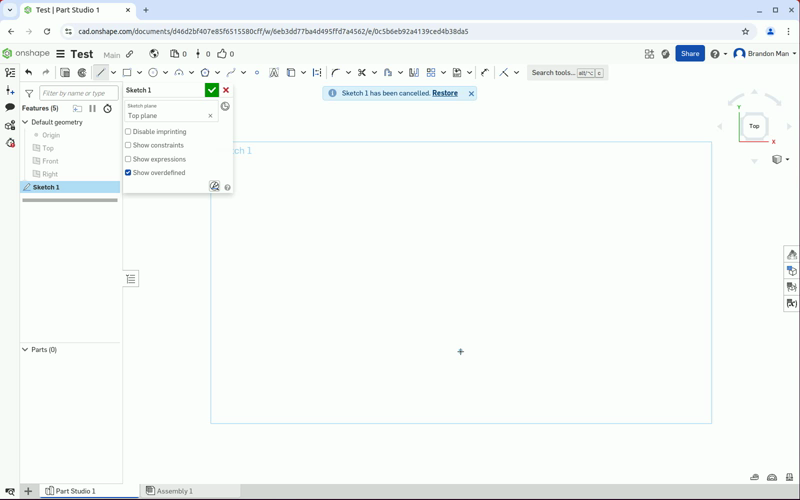
mouse_move(490, 351)
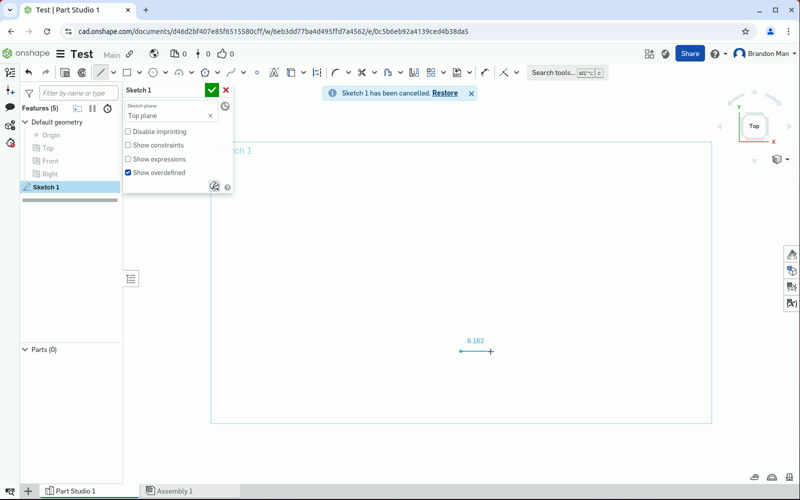
mouse_move(517, 351)
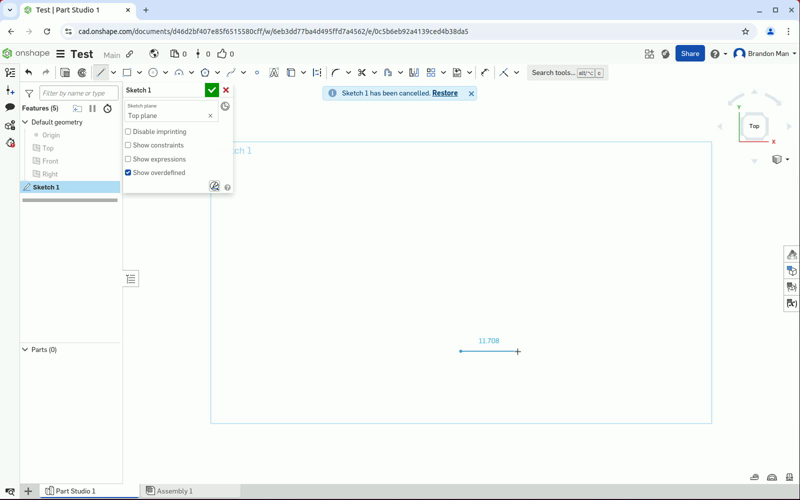
click(517, 351)
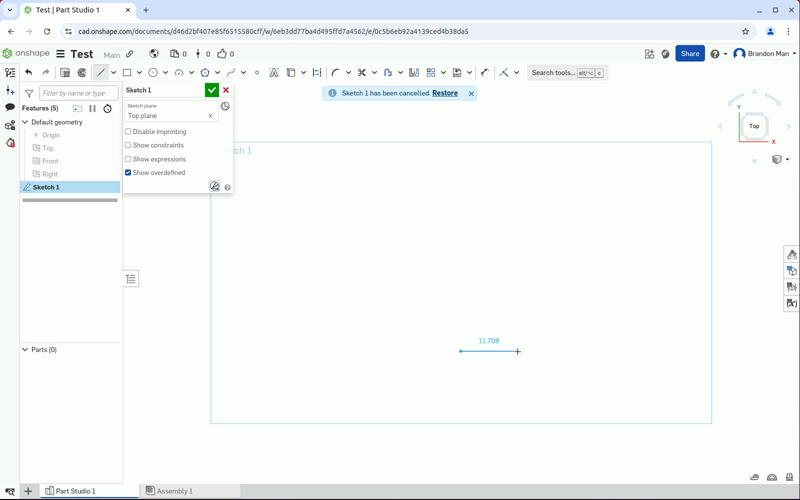
key_up(shift)
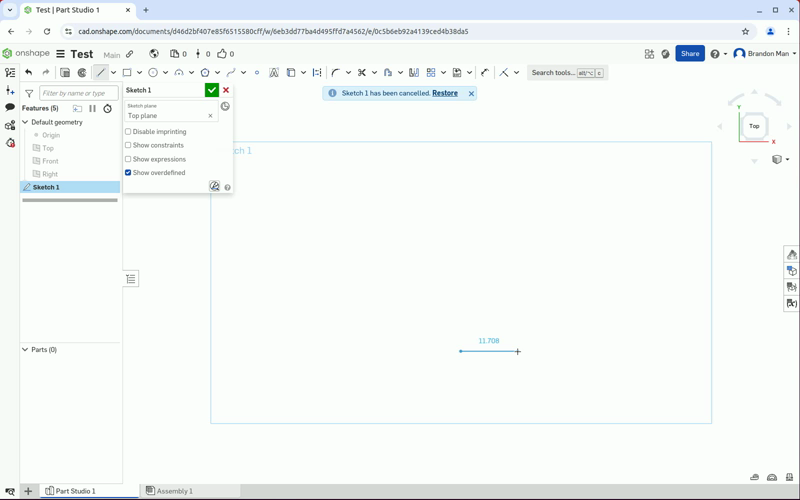
key_down(shift)
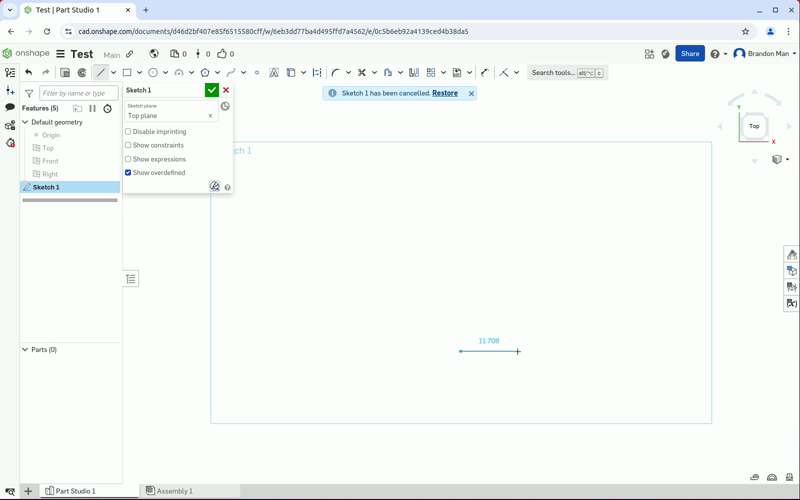
mouse_move(547, 351)
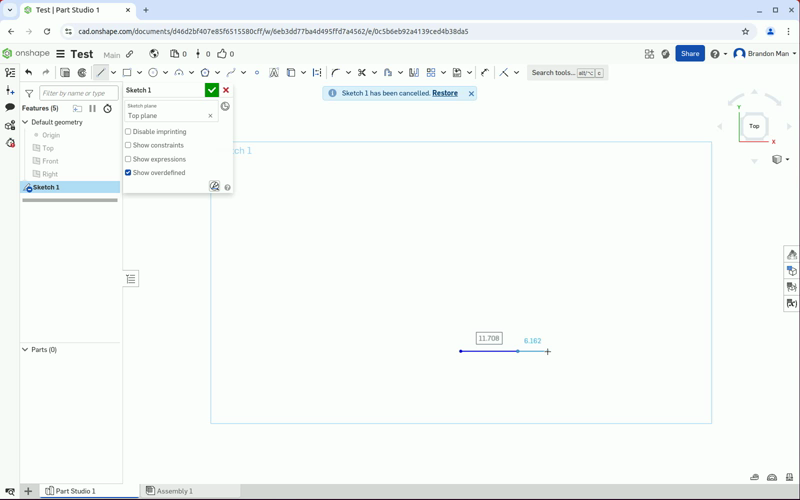
mouse_move(517, 355)
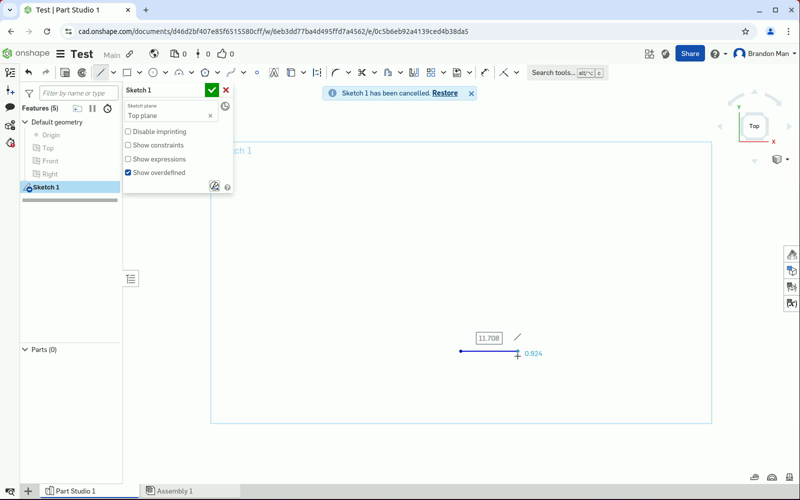
scroll(6)
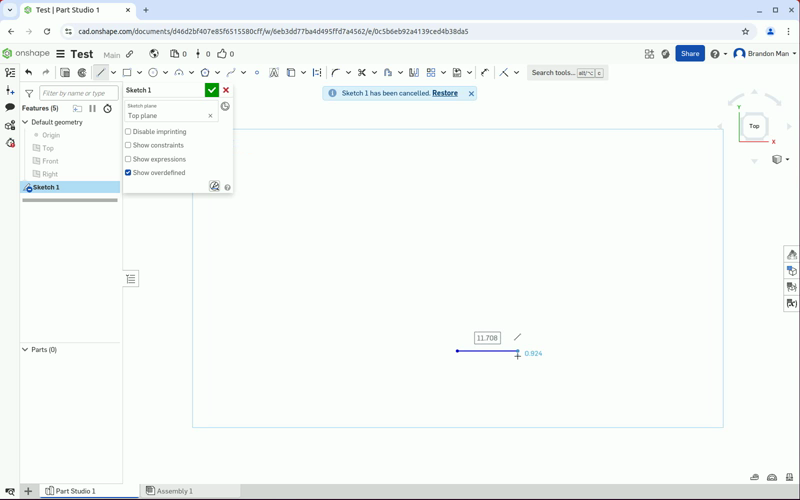
scroll(6)
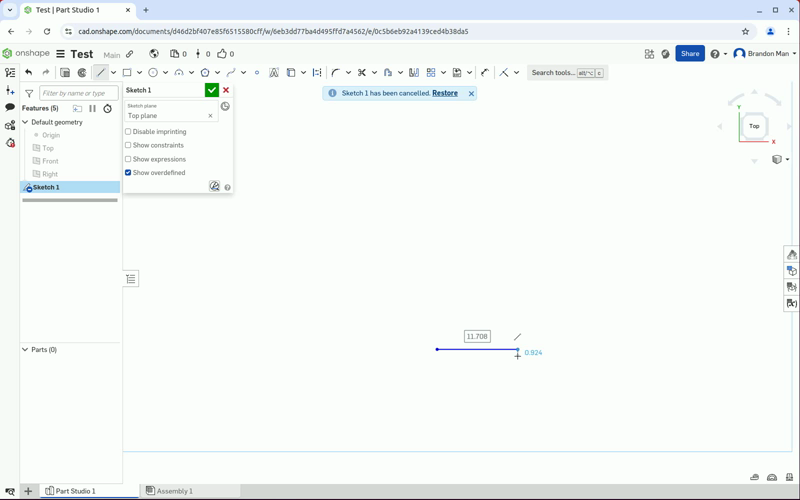
scroll(6)
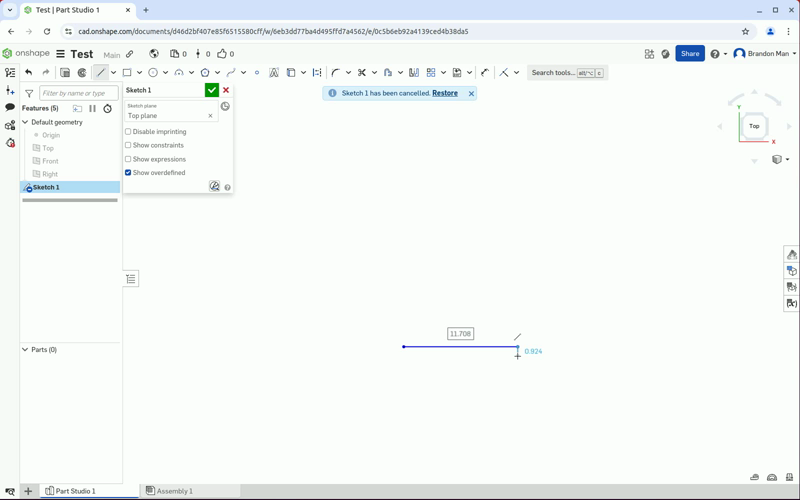
scroll(6)
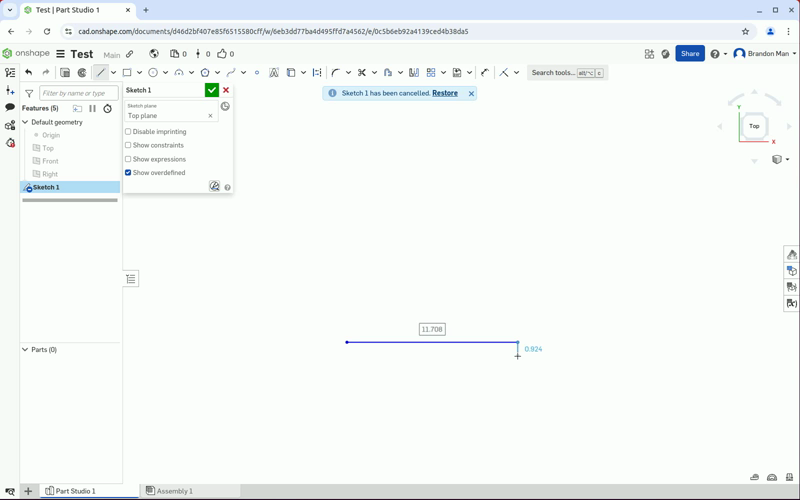
scroll(6)
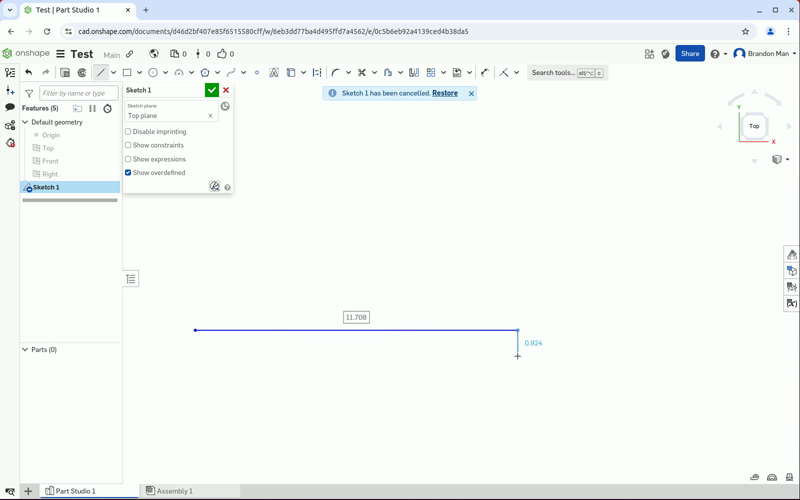
scroll(6)
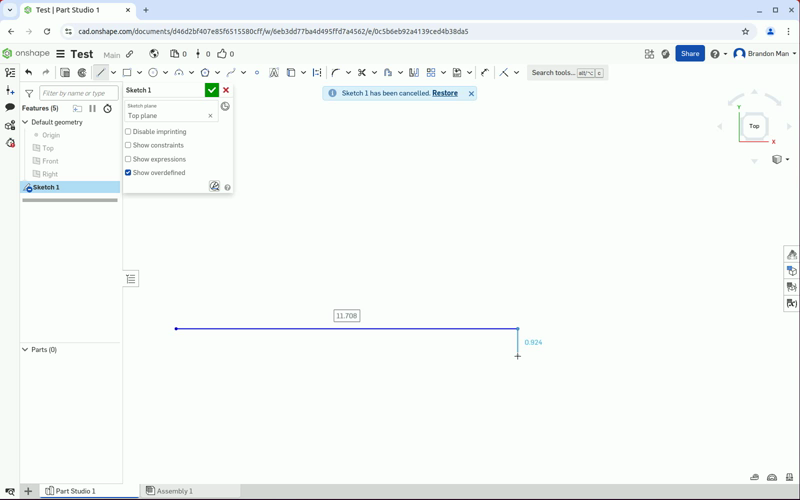
scroll(6)
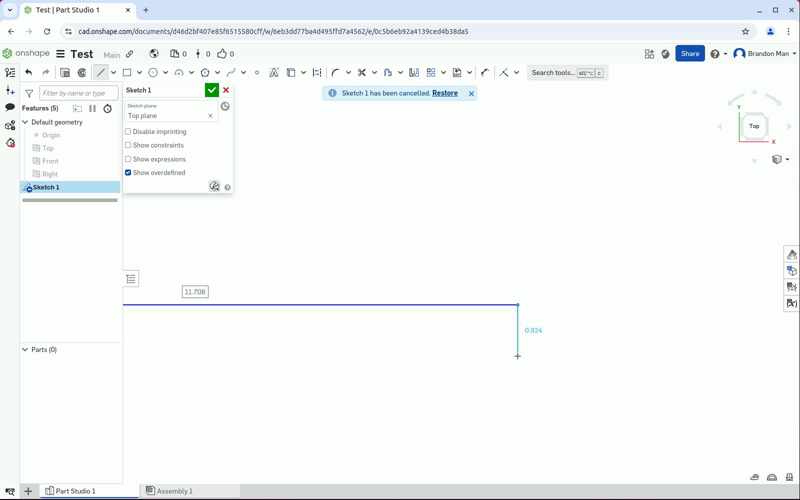
click(517, 355)
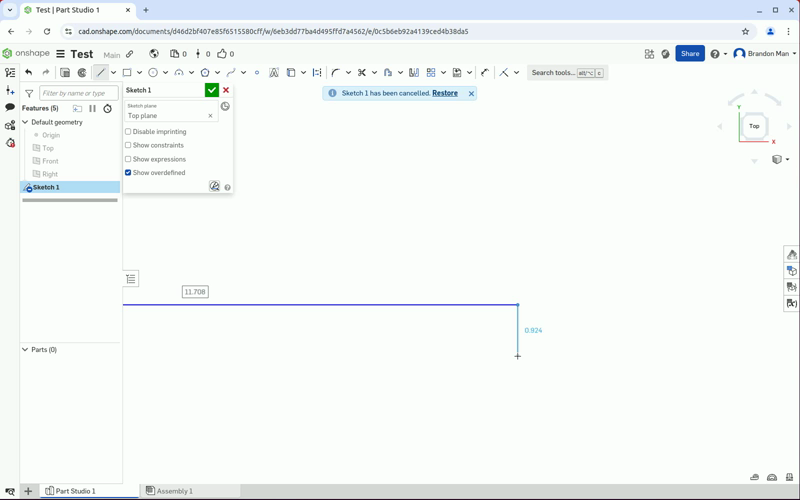
scroll(-6)
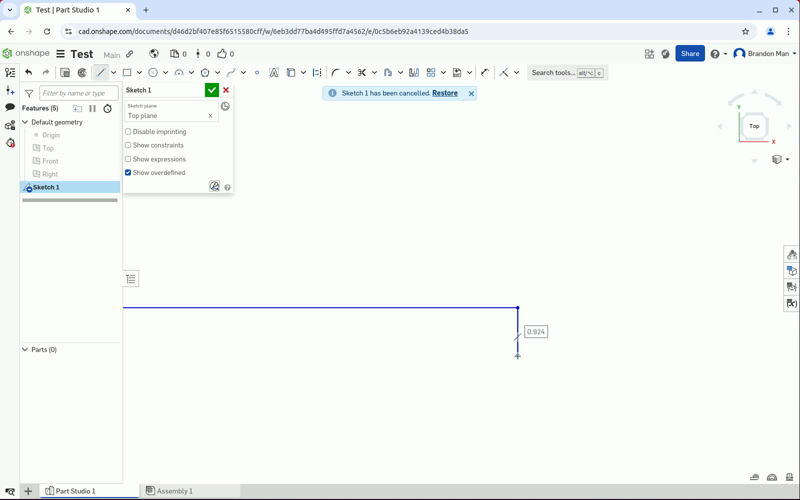
scroll(-6)
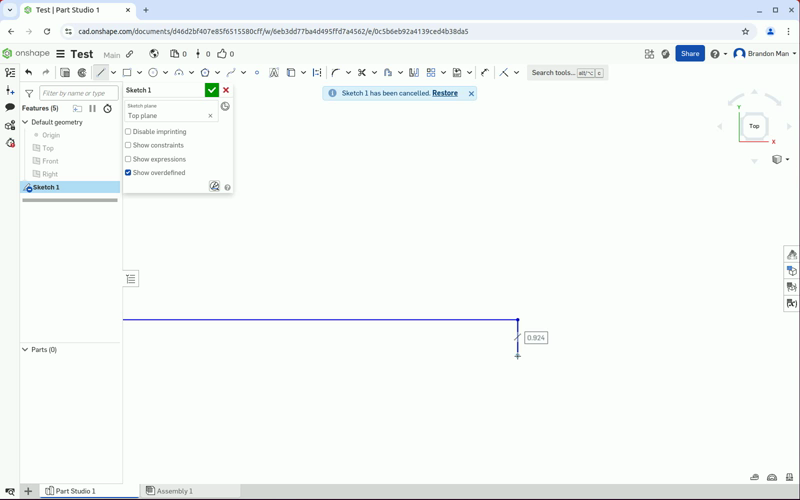
scroll(-6)
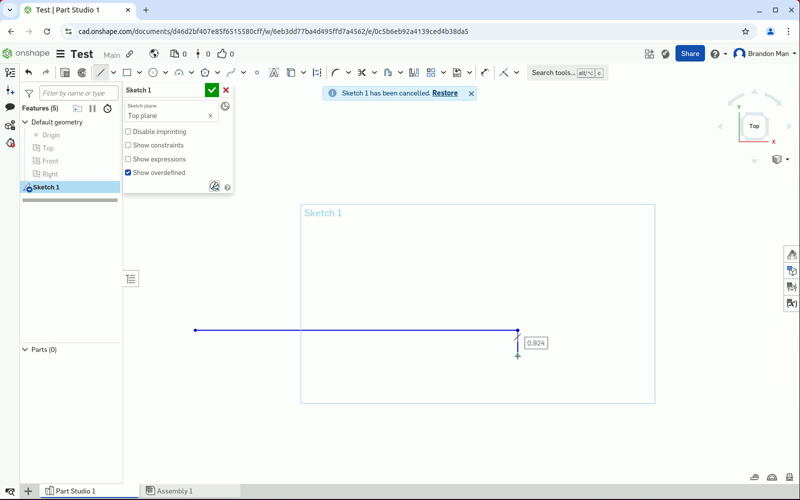
scroll(-6)
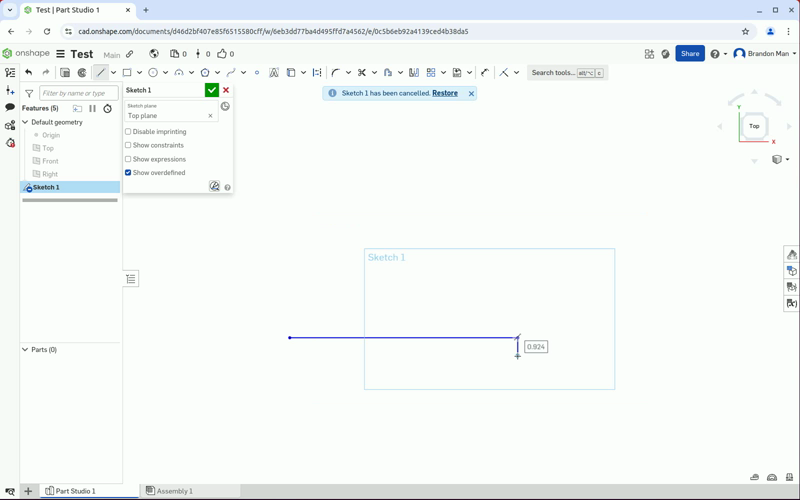
scroll(-6)
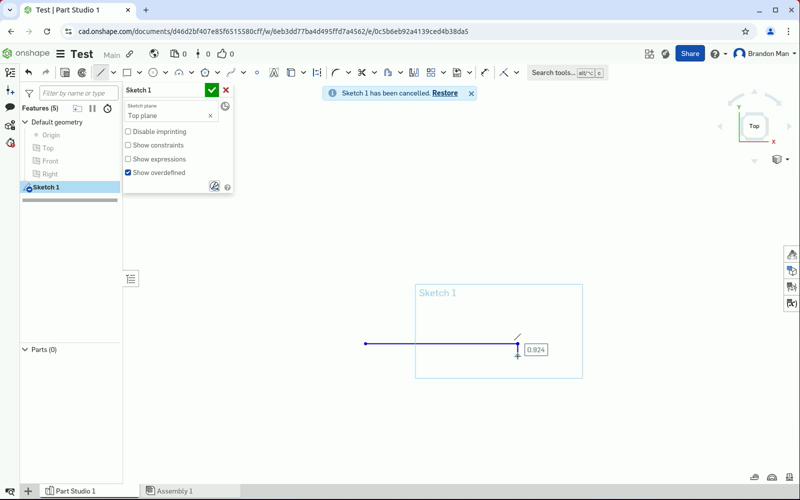
scroll(-6)
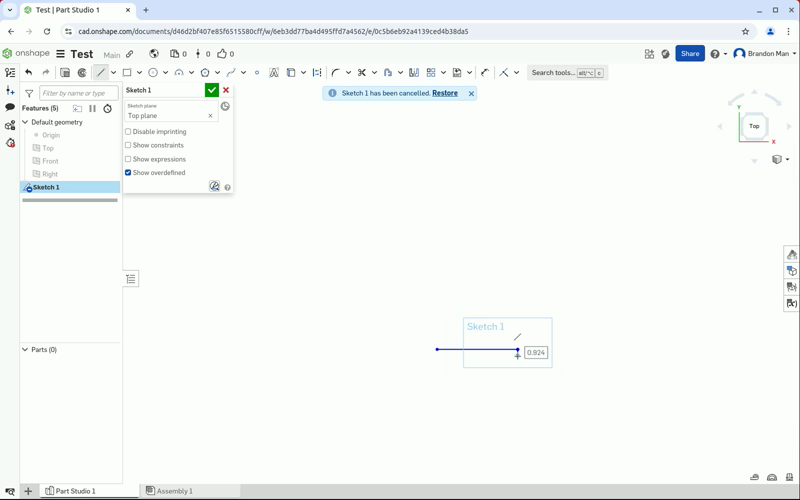
scroll(-6)
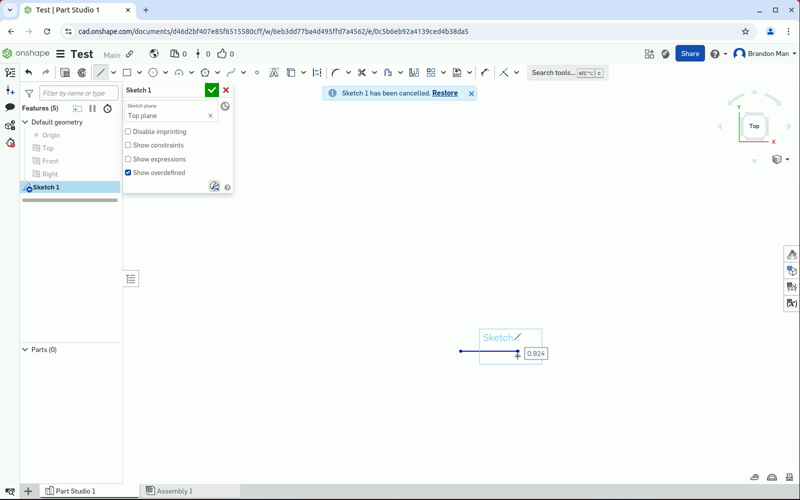
key_up(shift)
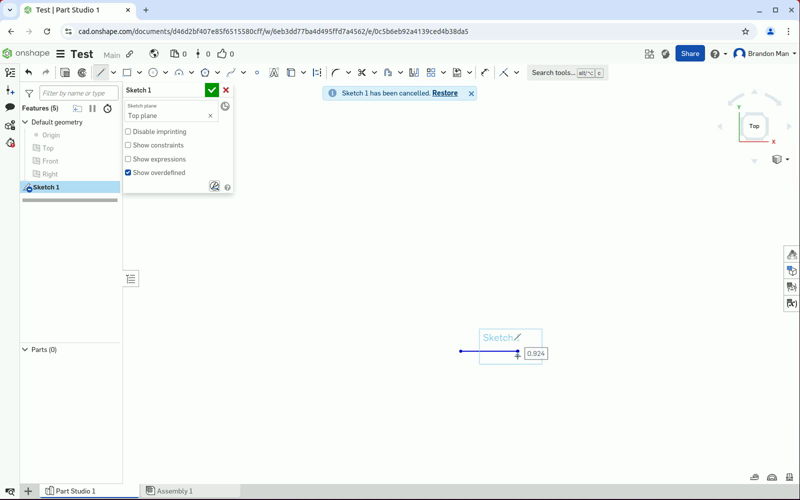
key_down(shift)
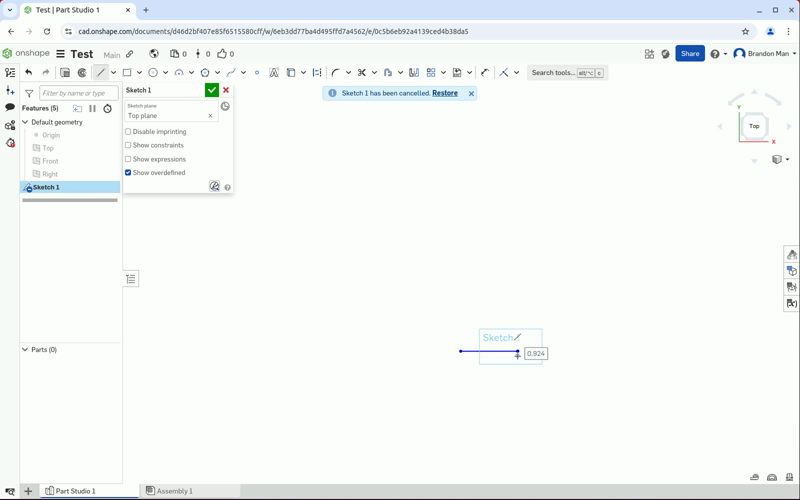
mouse_move(547, 355)
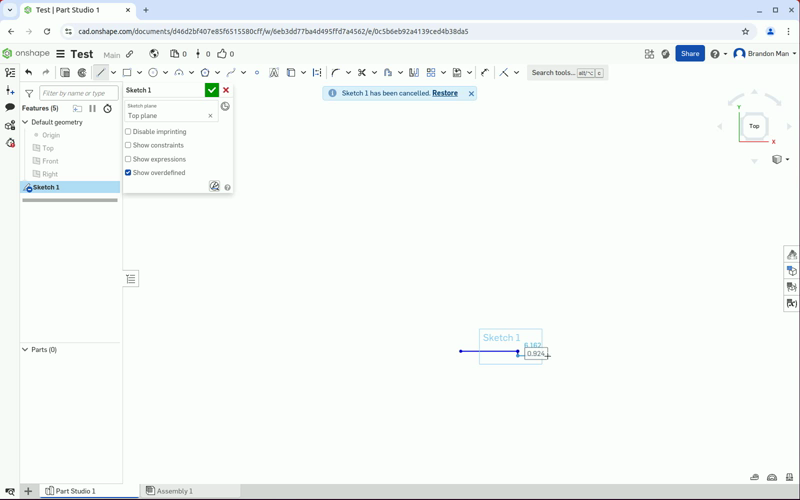
mouse_move(573, 355)
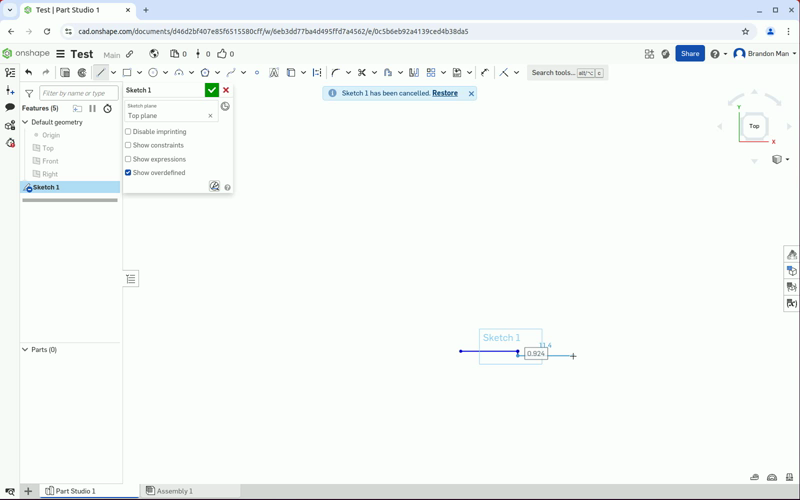
click(573, 355)
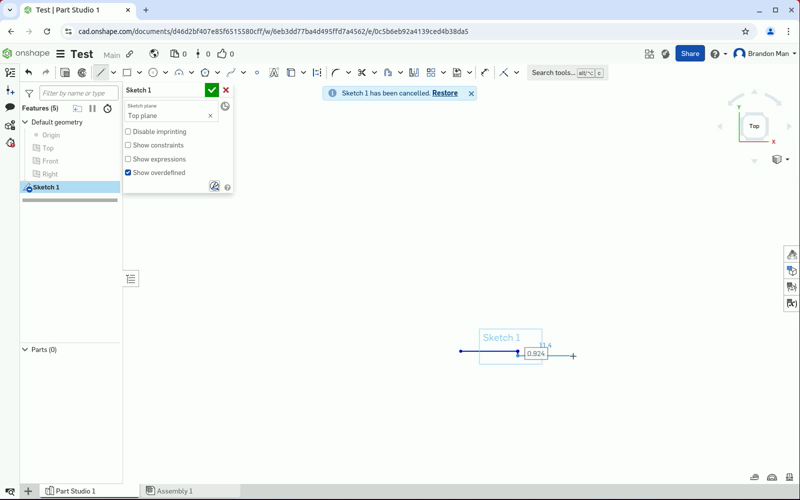
key_up(shift)
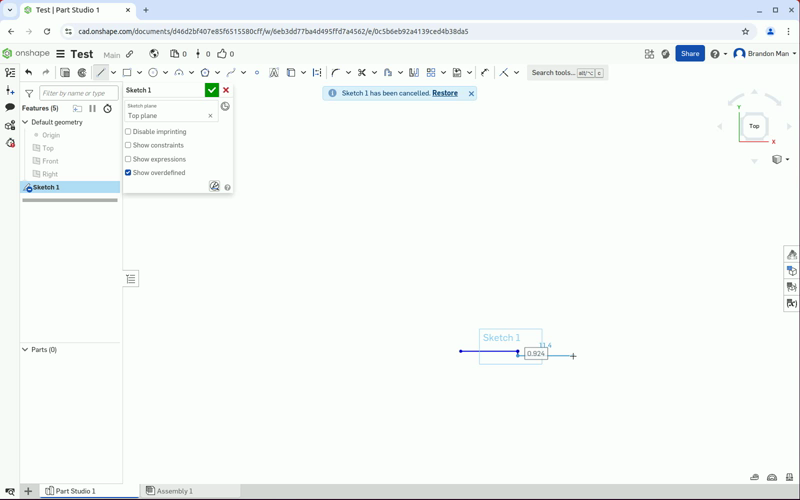
key_down(shift)
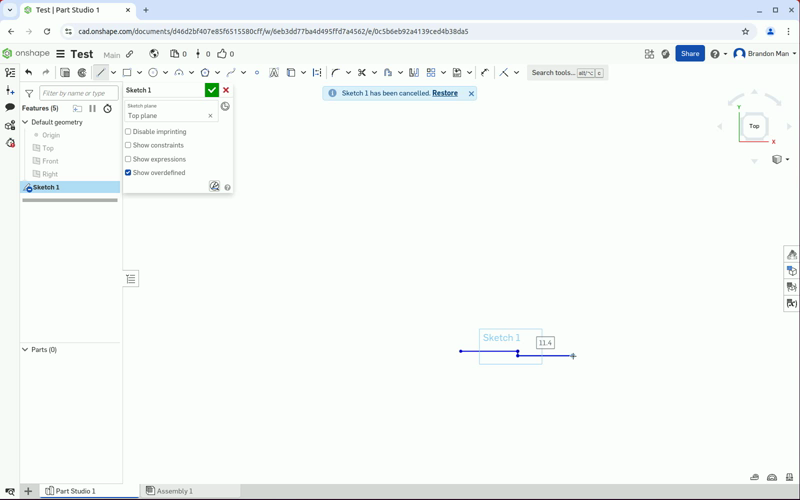
mouse_move(573, 283)
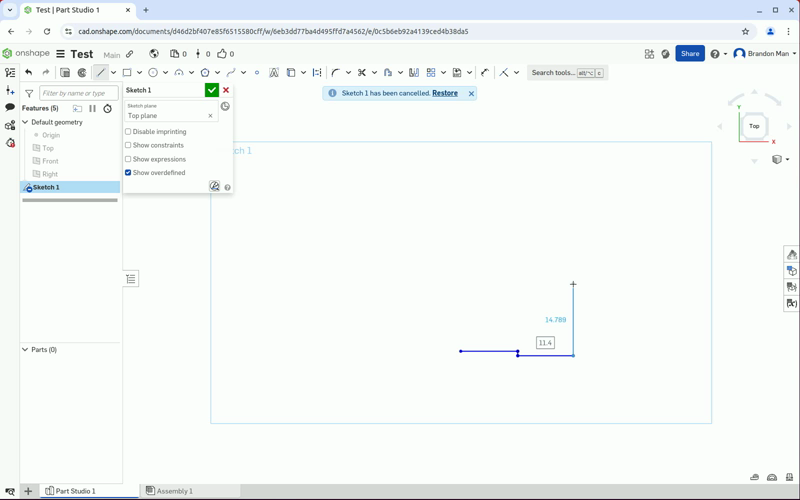
click(573, 283)
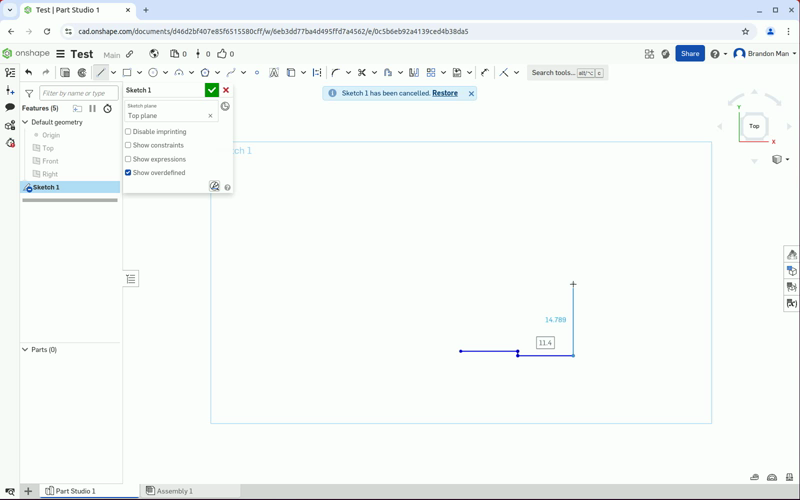
key_up(shift)
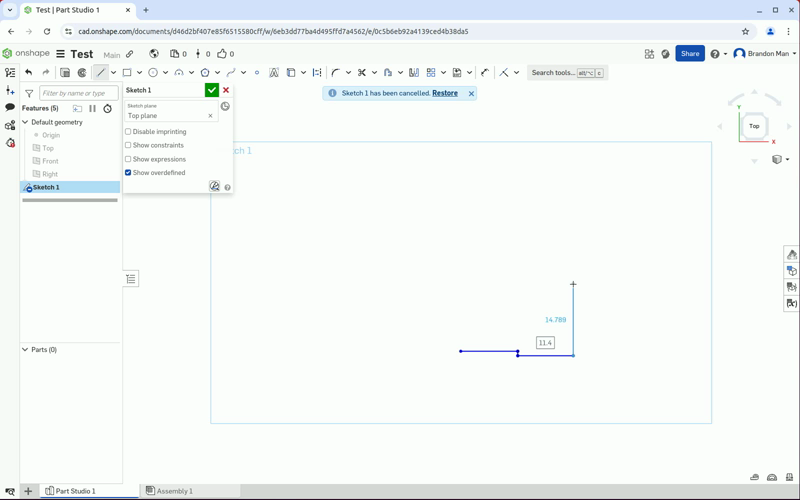
key_down(shift)
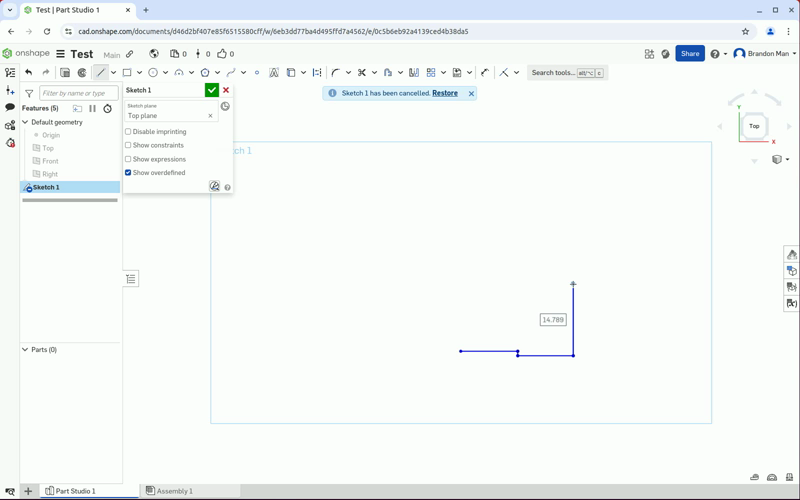
mouse_move(460, 283)
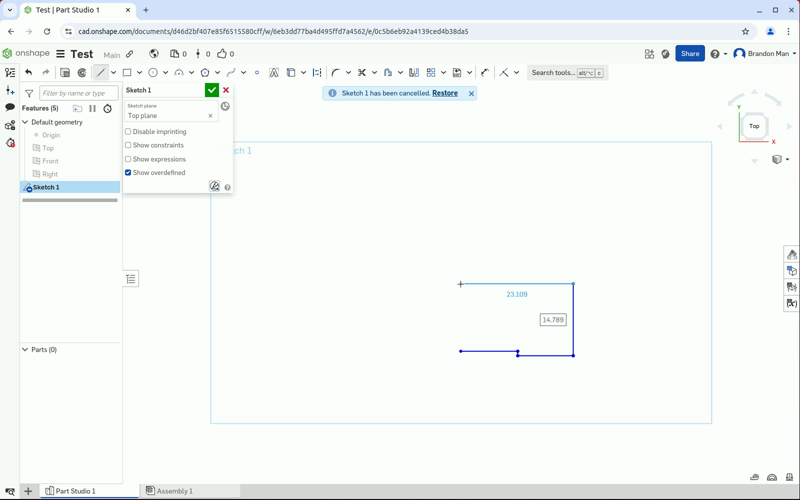
click(460, 283)
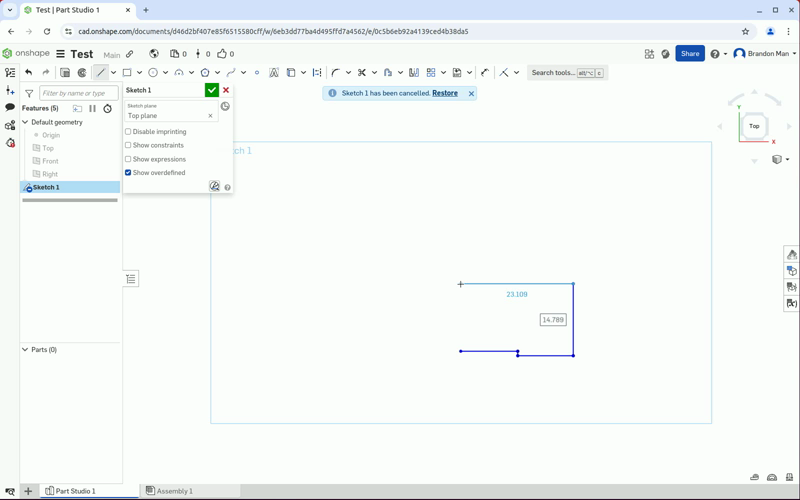
key_up(shift)
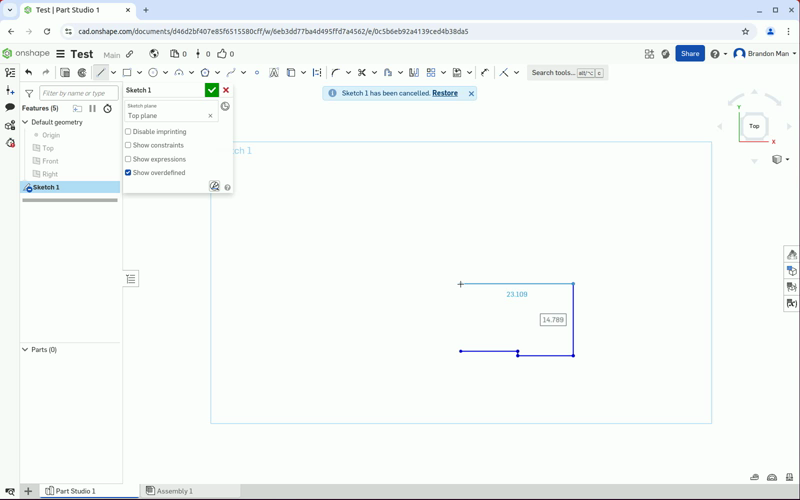
key_down(shift)
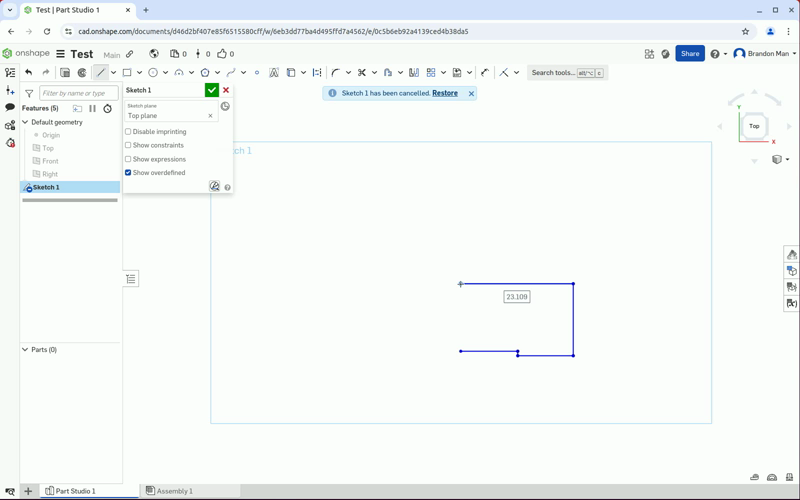
mouse_move(460, 351)
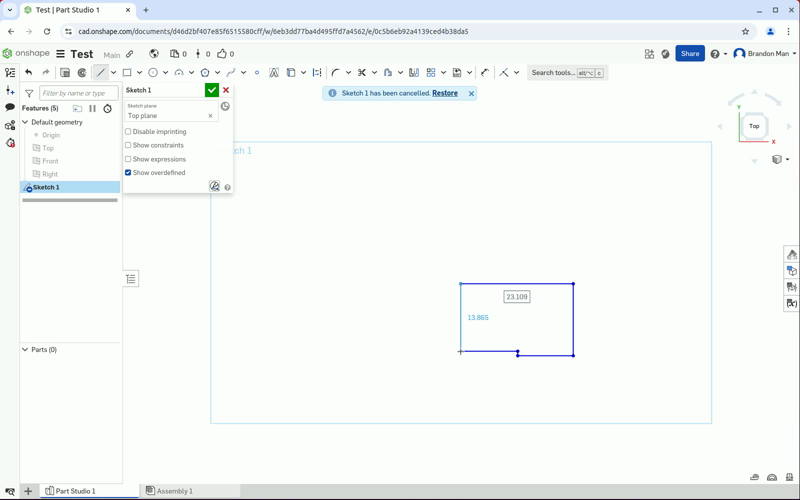
key_up(shift)
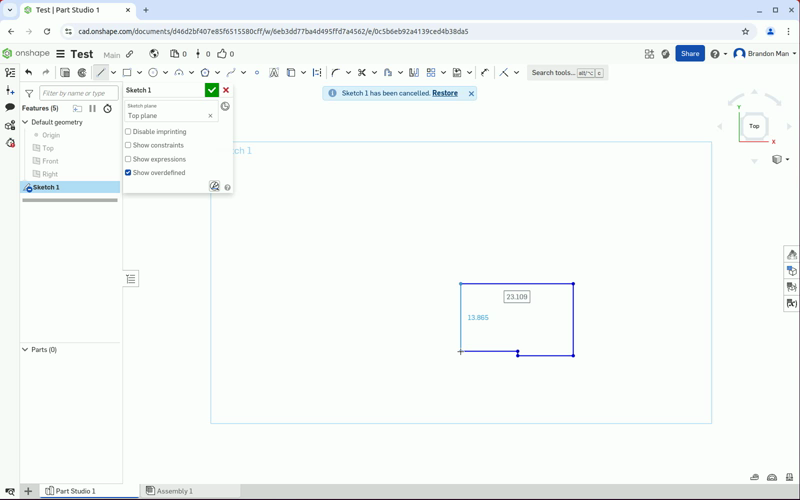
click(460, 351)
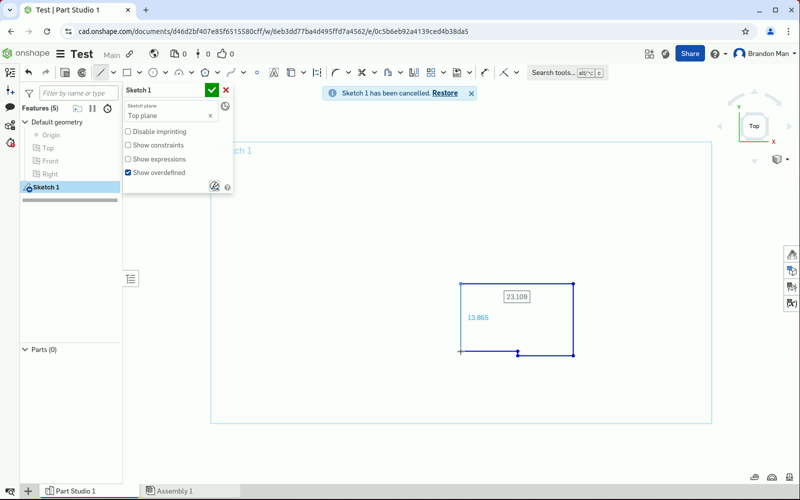
key(esc)
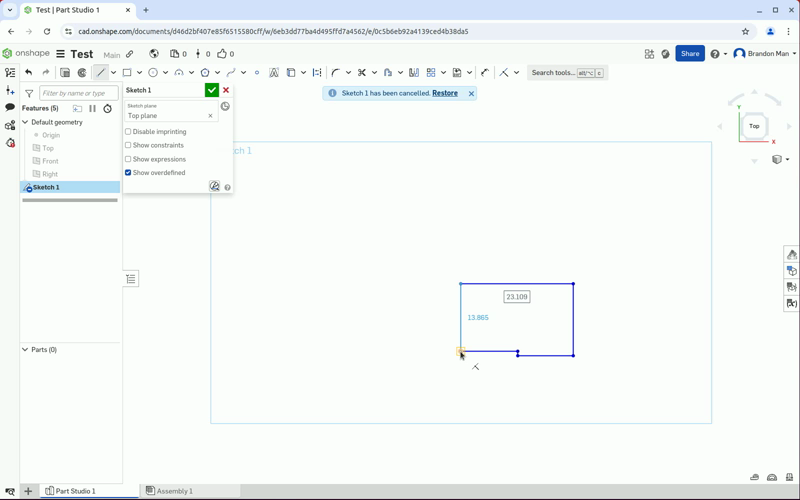
mouse_move(548, 346)
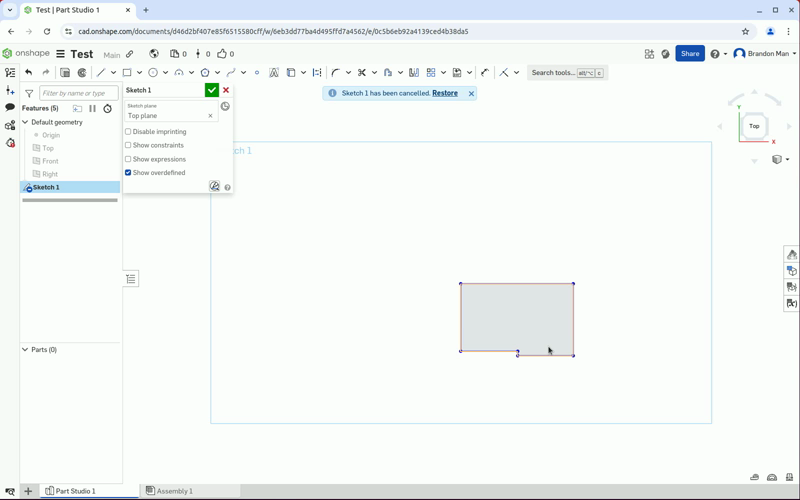
click(548, 346)
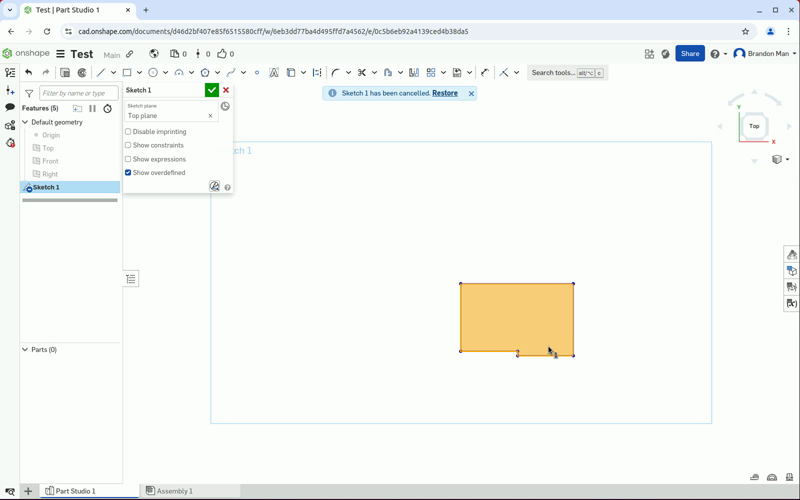
mouse_move(73, 352)
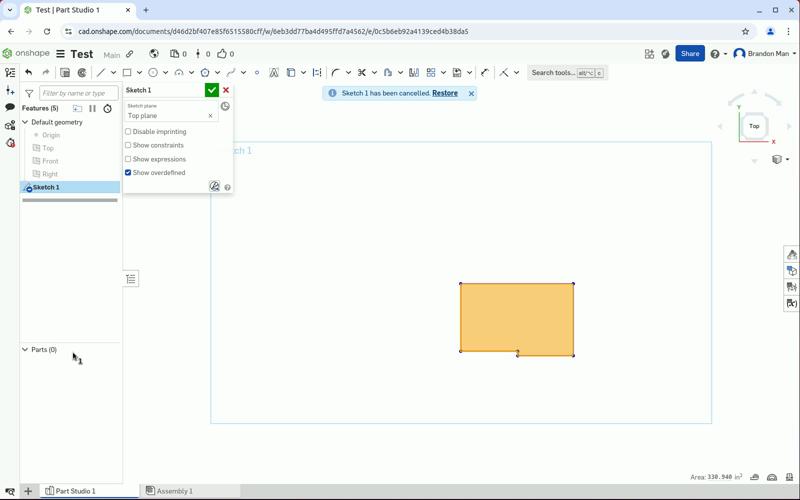
key(shift+y)
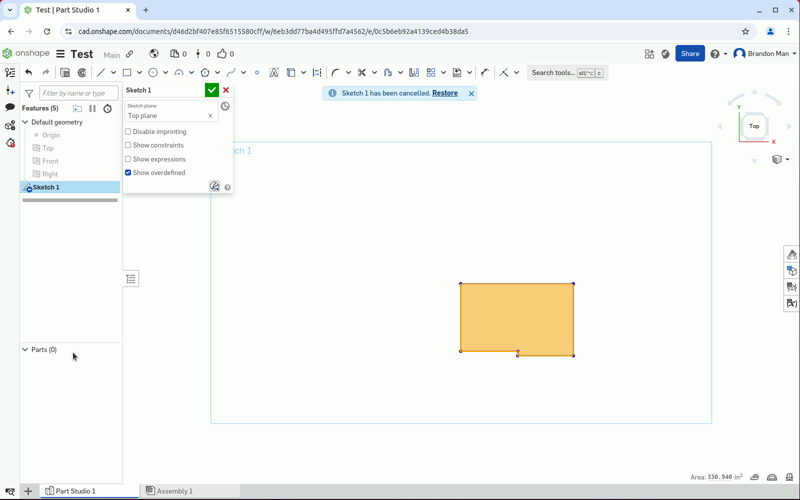
key(shift+e)
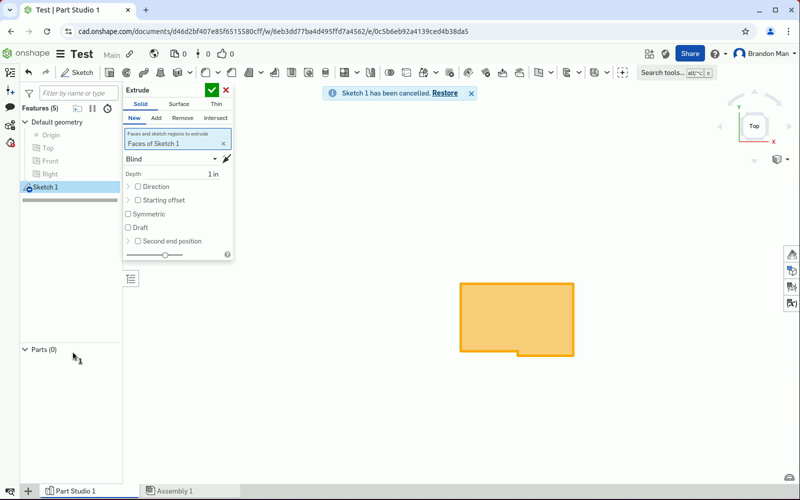
mouse_move(143, 106)
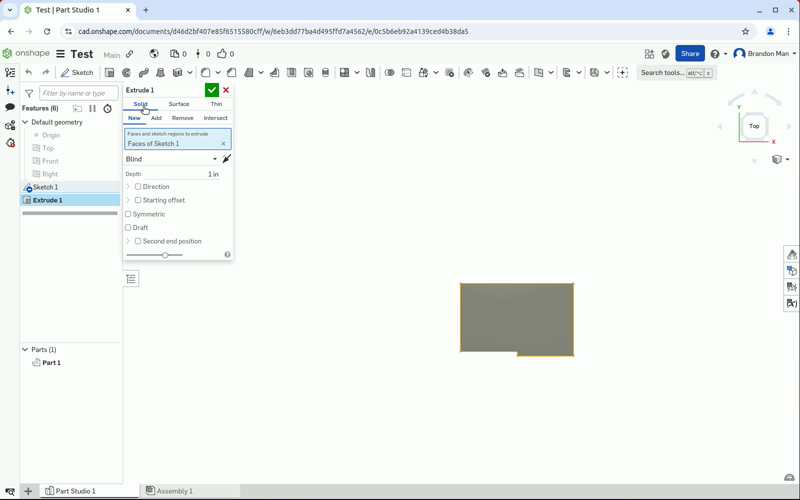
click(143, 106)
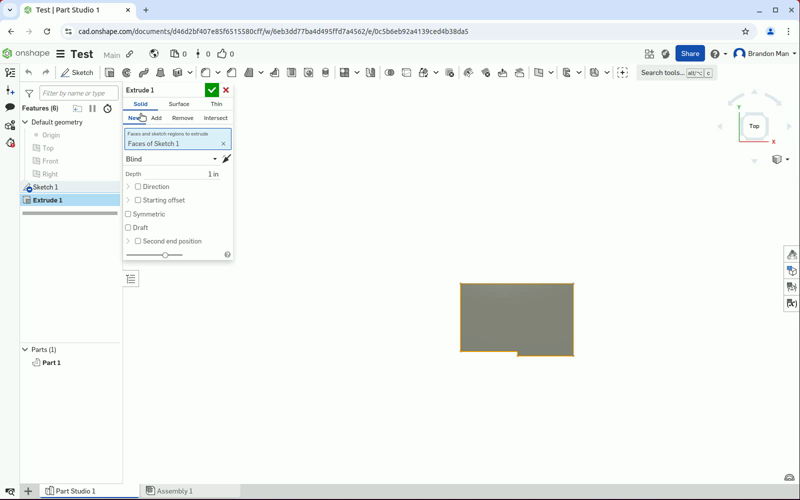
mouse_move(137, 120)
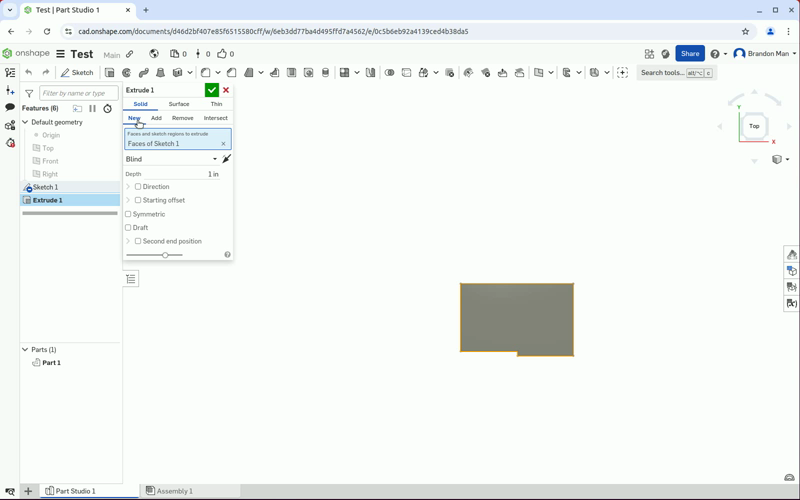
click(137, 120)
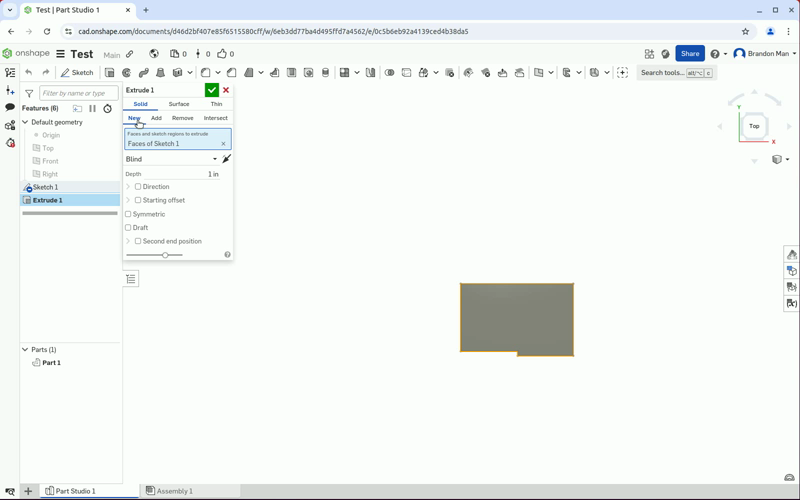
key(tab, 4)
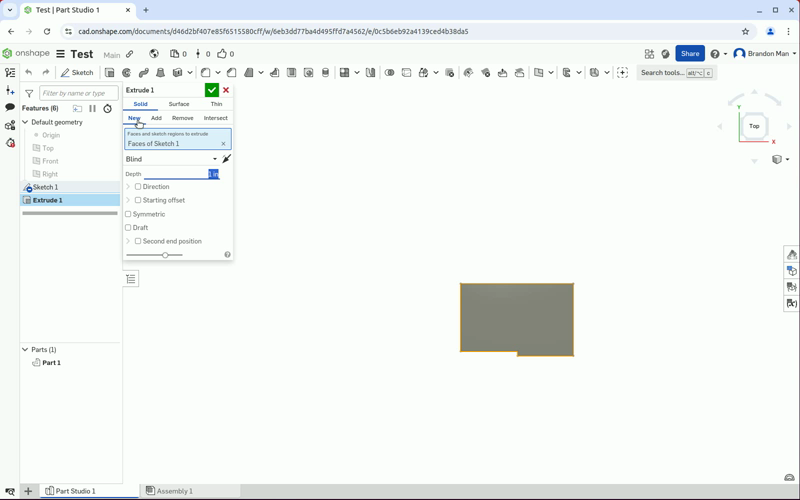
text(-0.241)
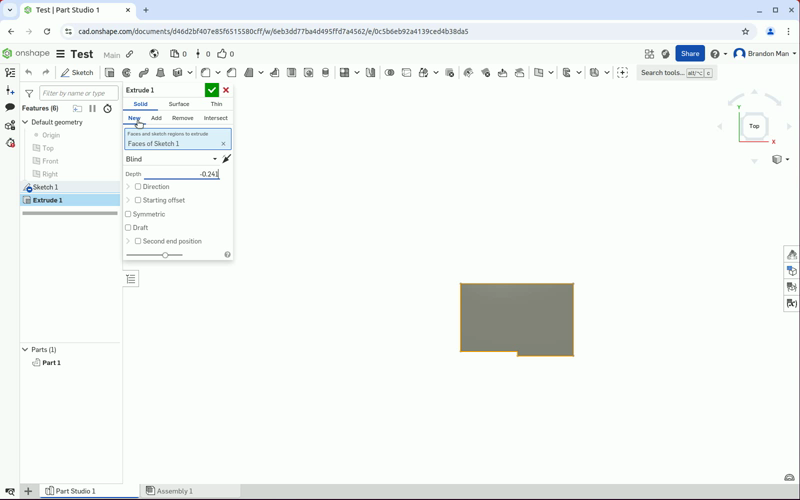
key(enter)
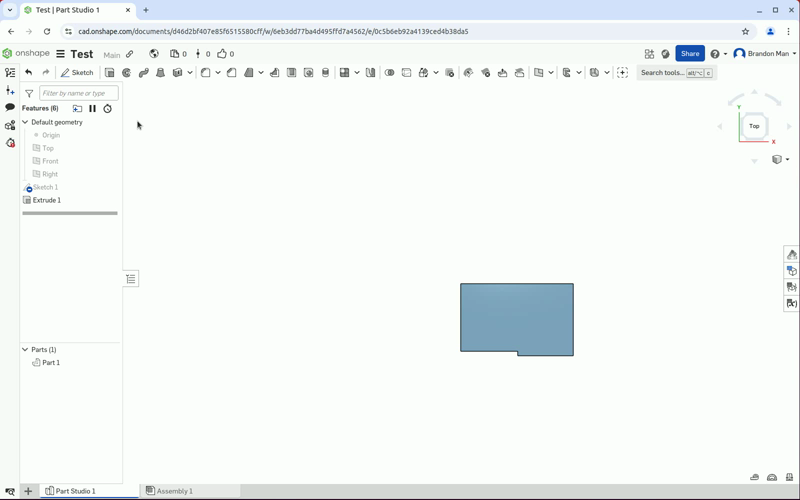
key(shift+h)
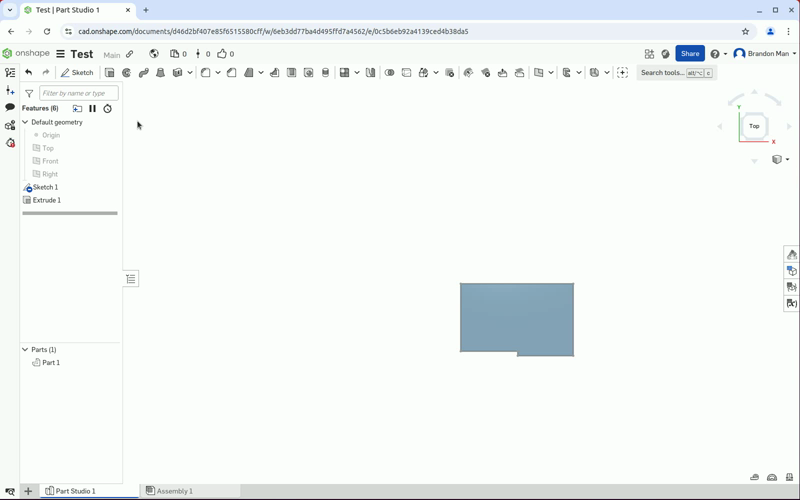
key(shift+h)
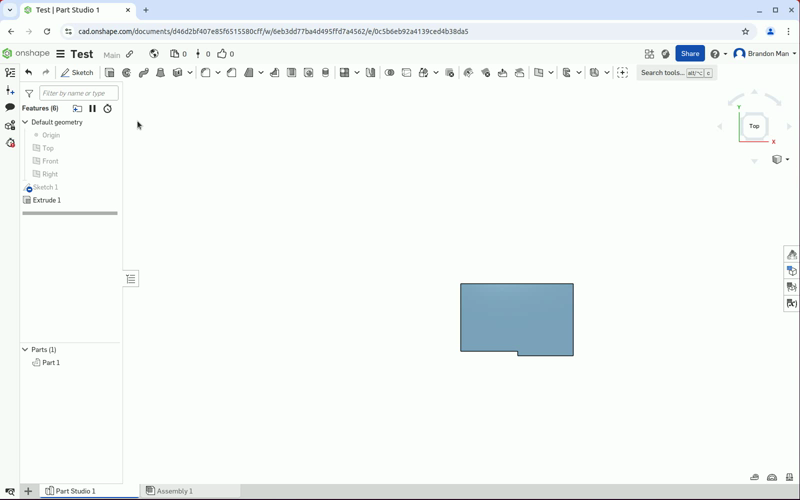
mouse_move(73, 189)
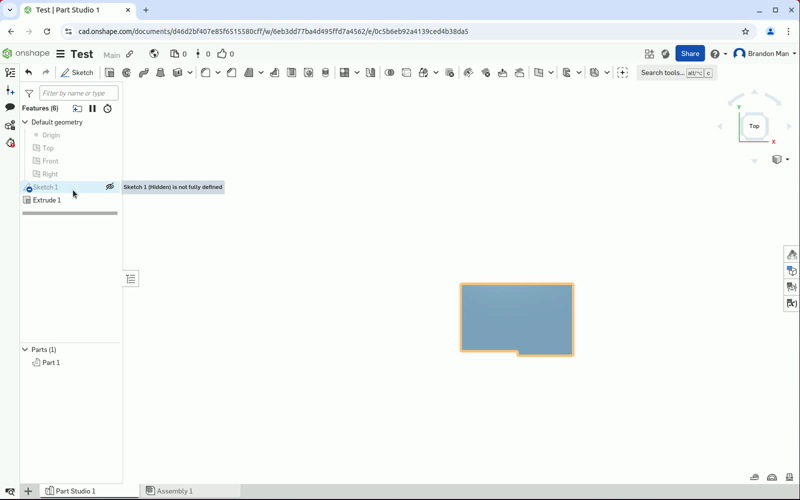
click(73, 189)
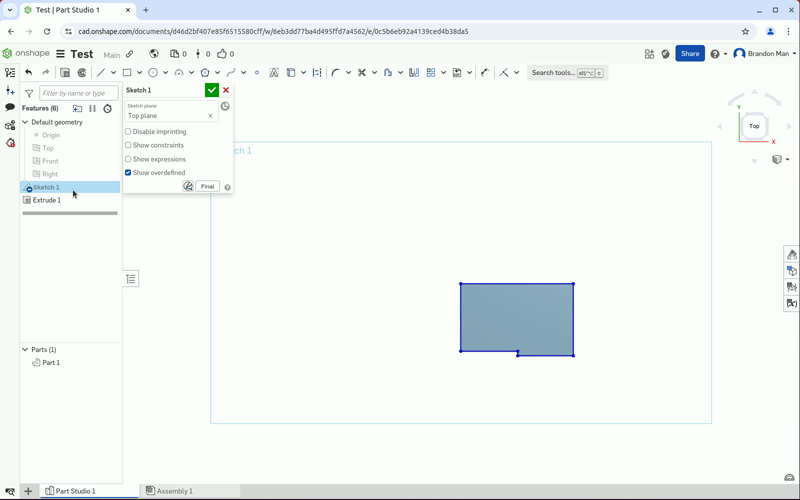
mouse_move(229, 92)
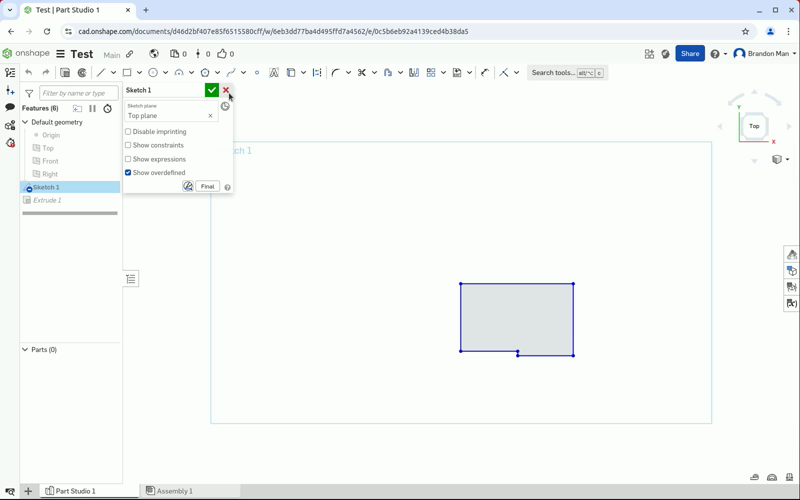
click(229, 92)
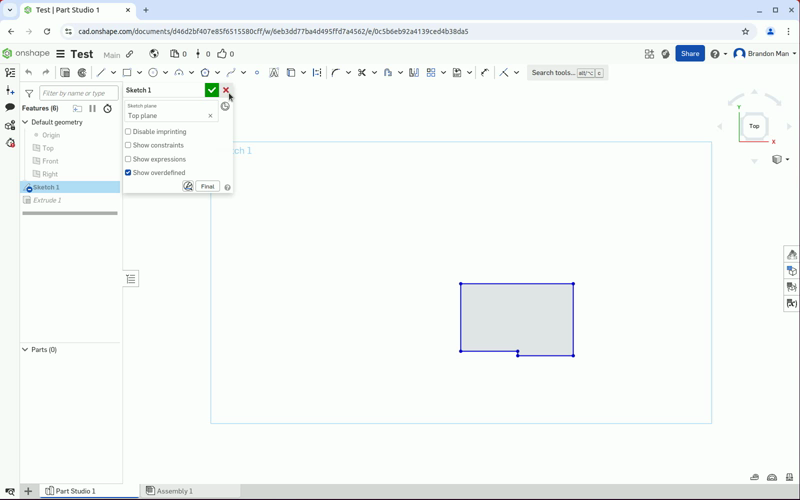
key(shift+s)
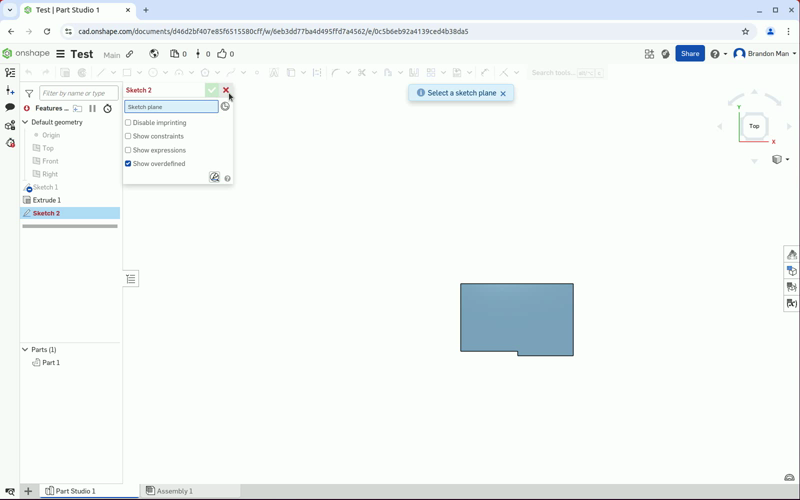
mouse_move(73, 150)
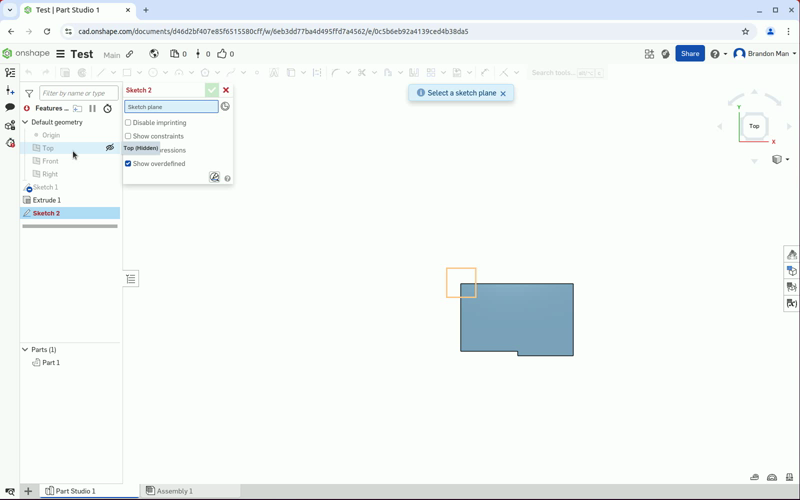
click(73, 150)
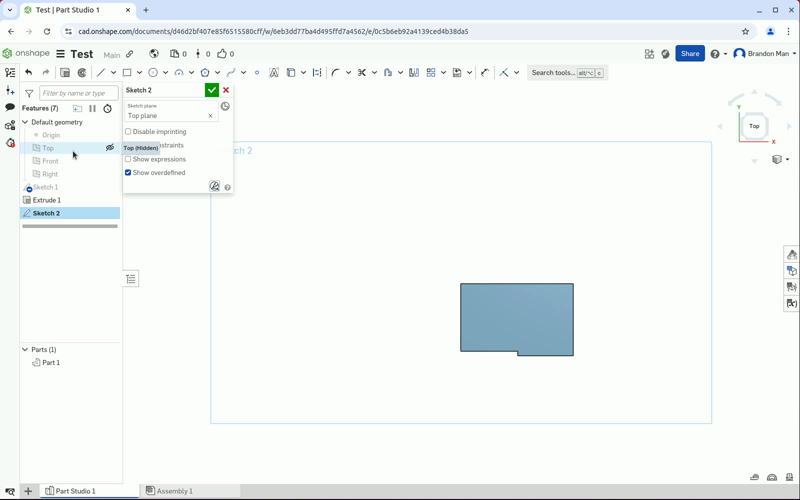
mouse_move(73, 352)
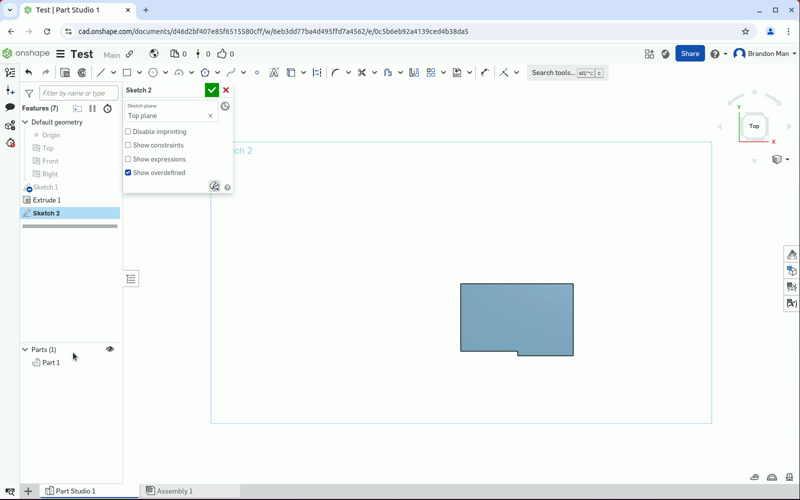
key(y)
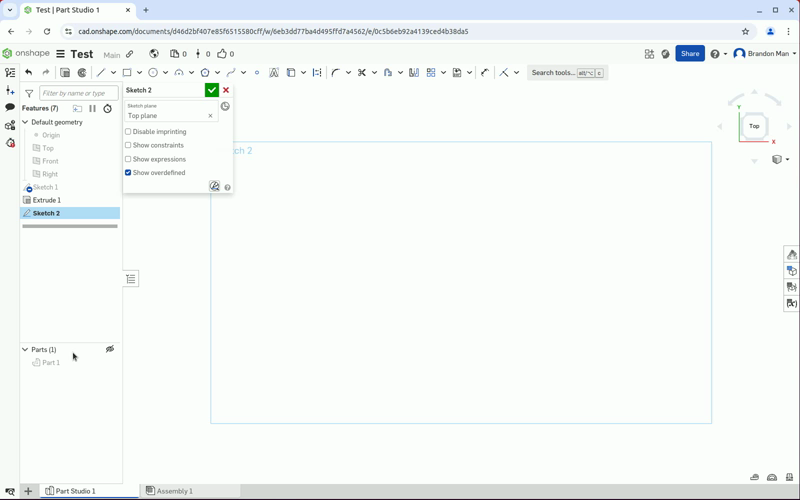
key(l)
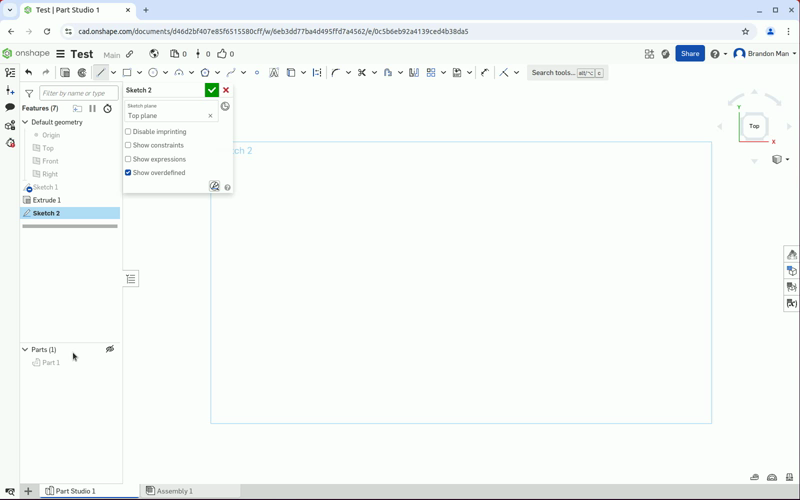
key_down(shift)
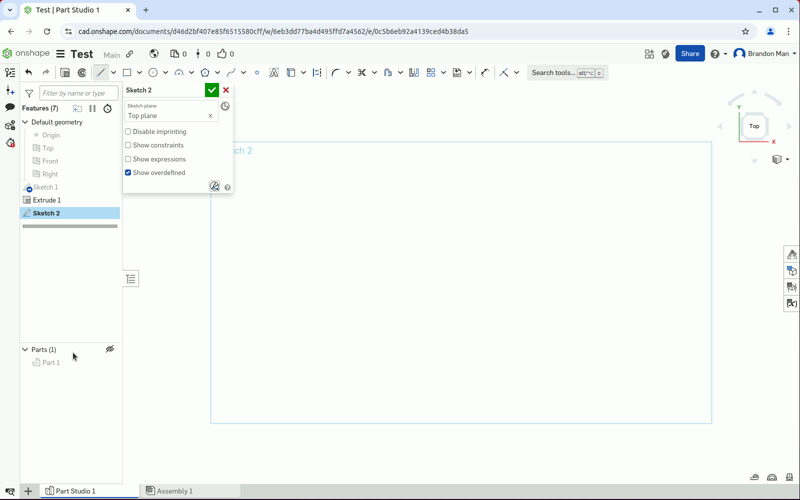
mouse_move(553, 355)
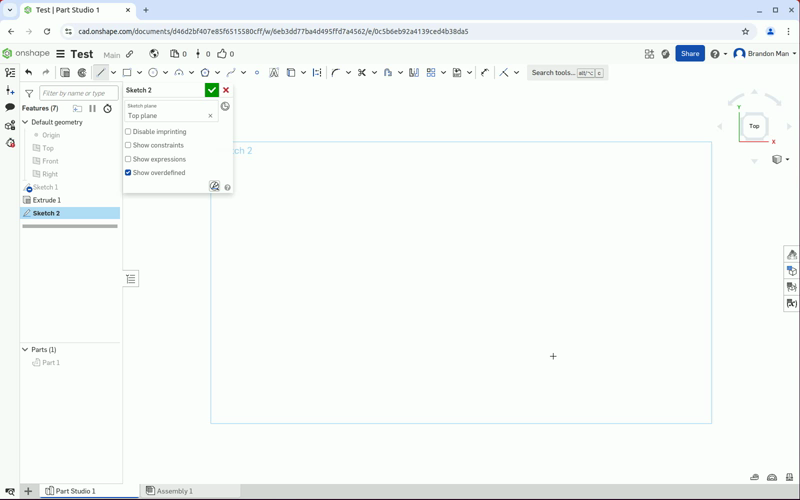
click(553, 355)
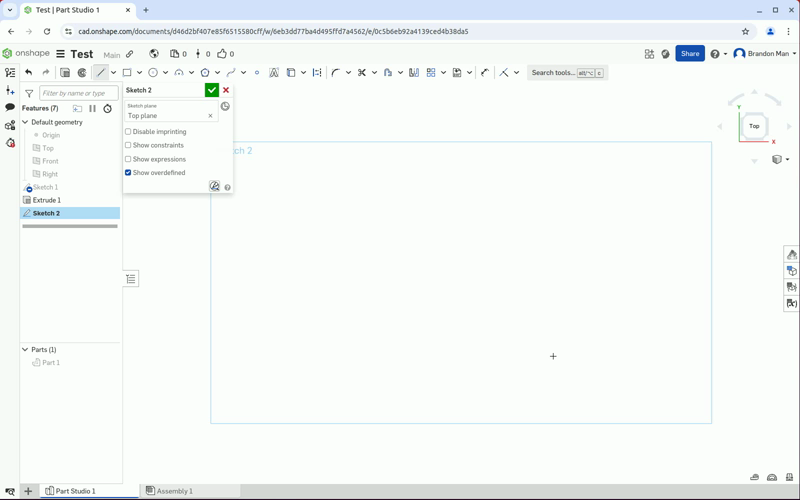
key_up(shift)
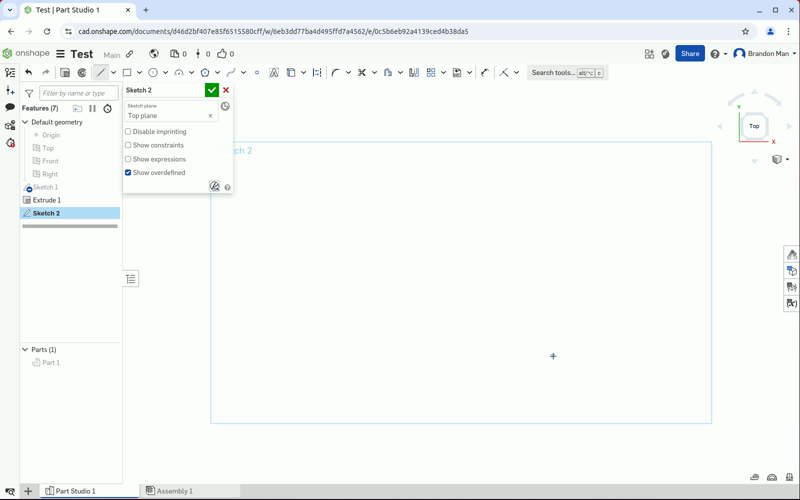
key_down(shift)
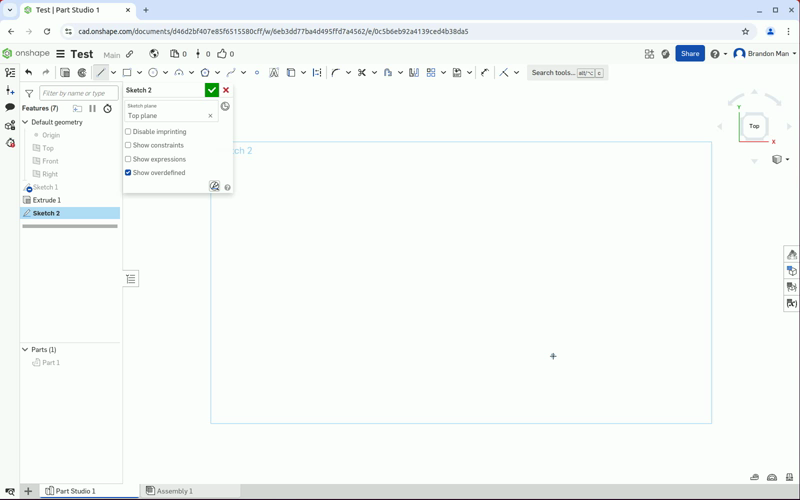
mouse_move(583, 355)
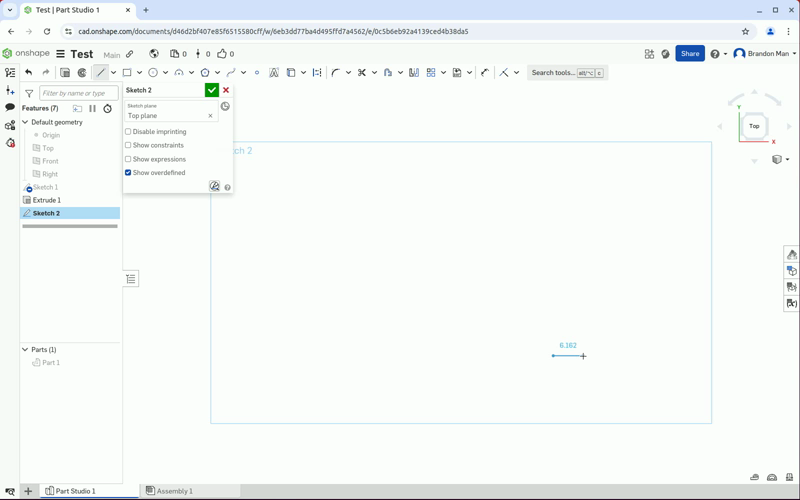
mouse_move(570, 355)
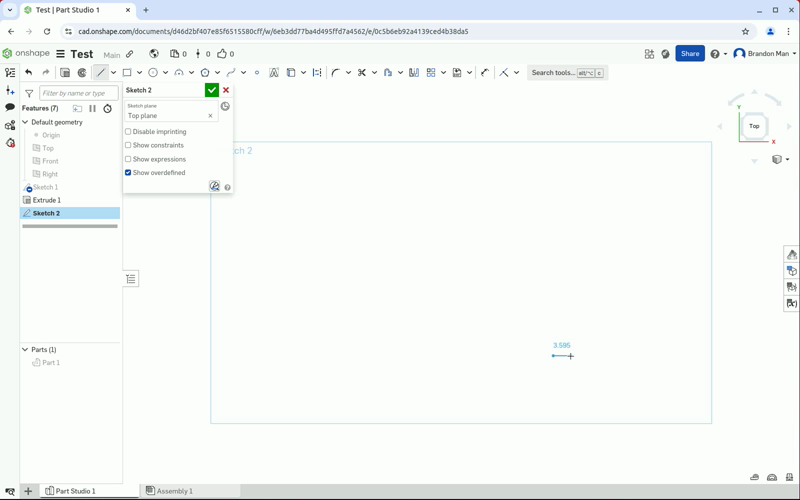
click(570, 355)
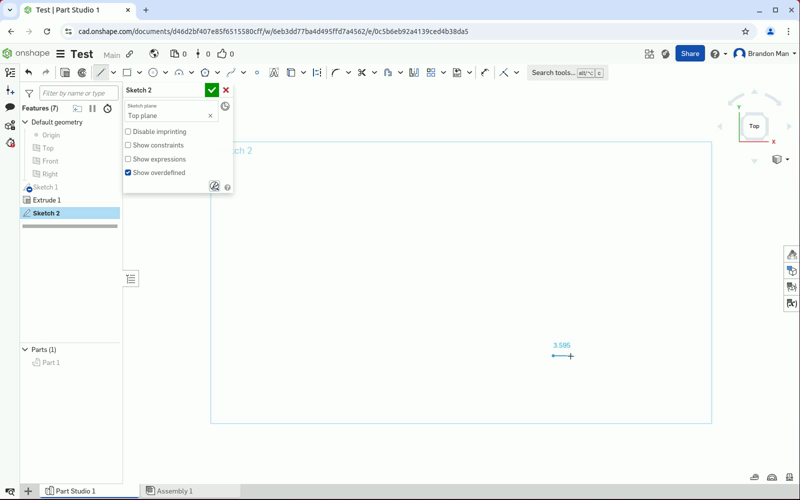
key_up(shift)
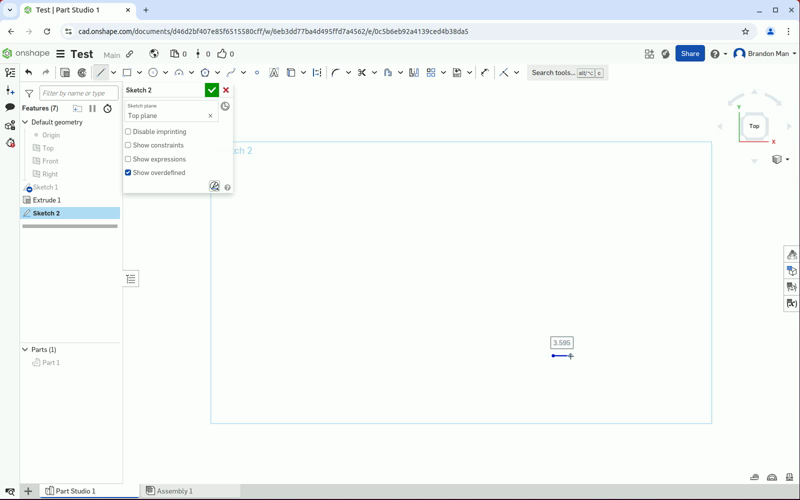
key_down(shift)
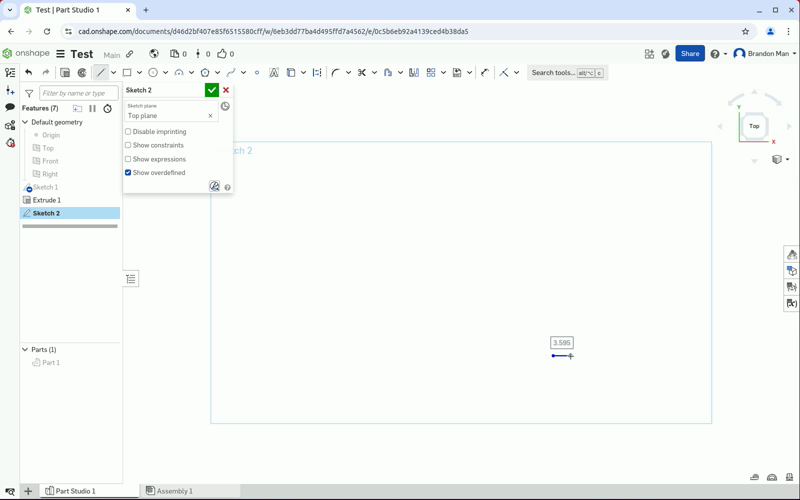
mouse_move(589, 355)
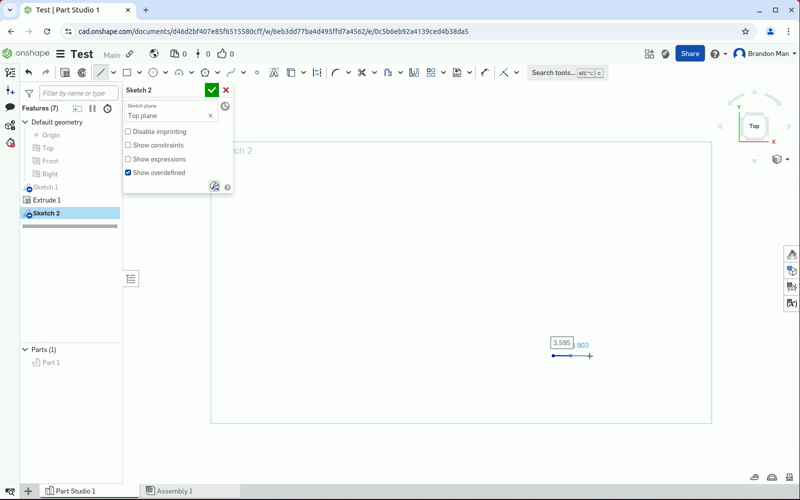
mouse_move(570, 338)
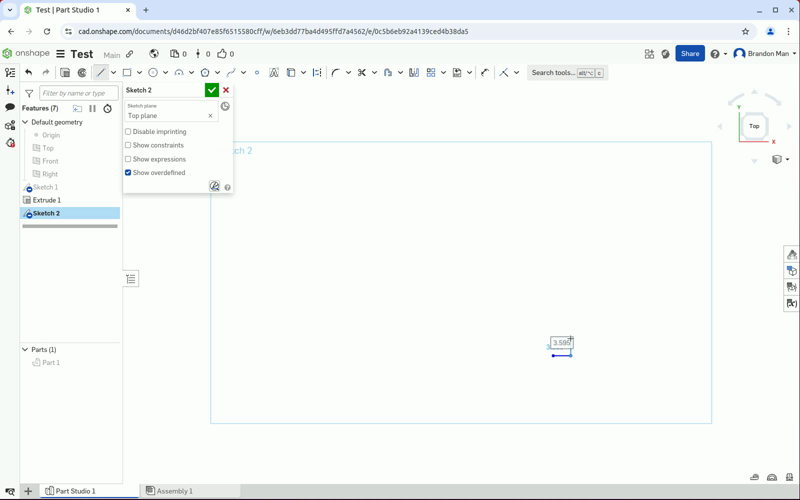
click(570, 338)
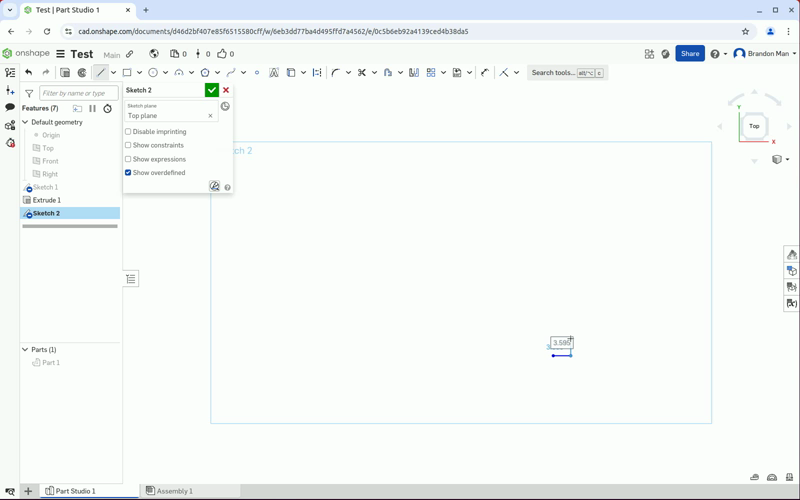
key_up(shift)
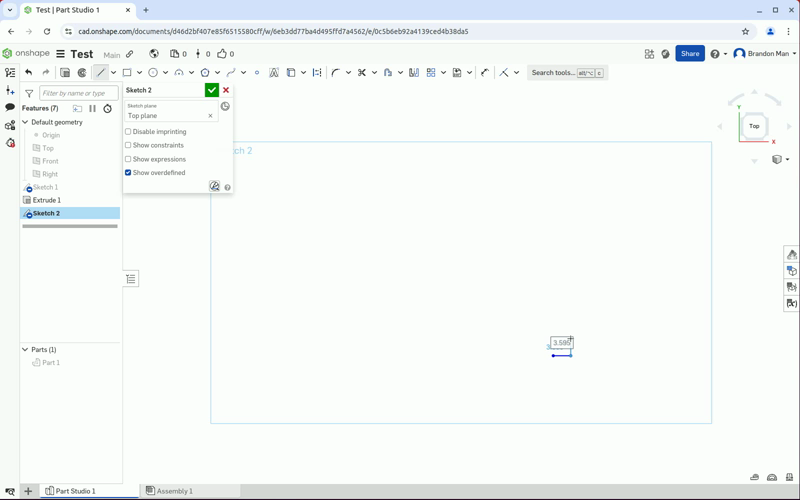
key(esc)
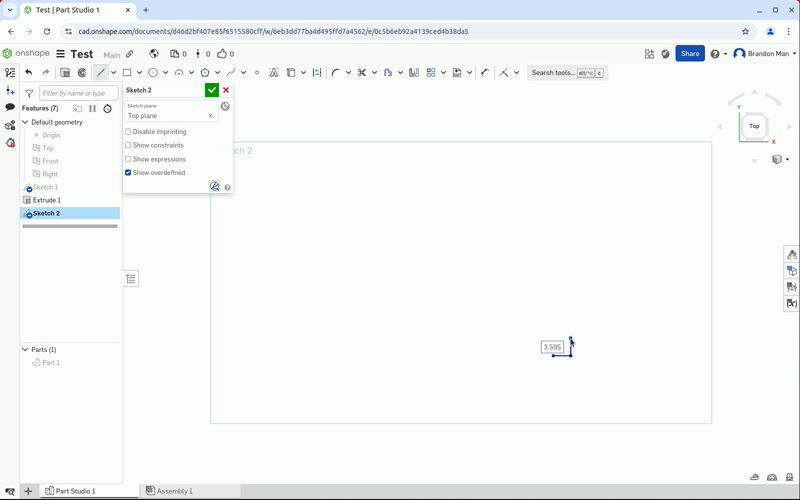
key(a)
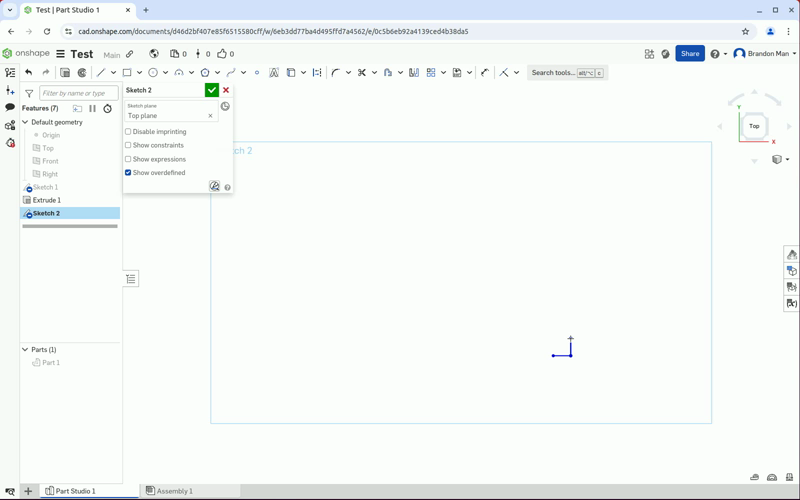
mouse_move(570, 338)
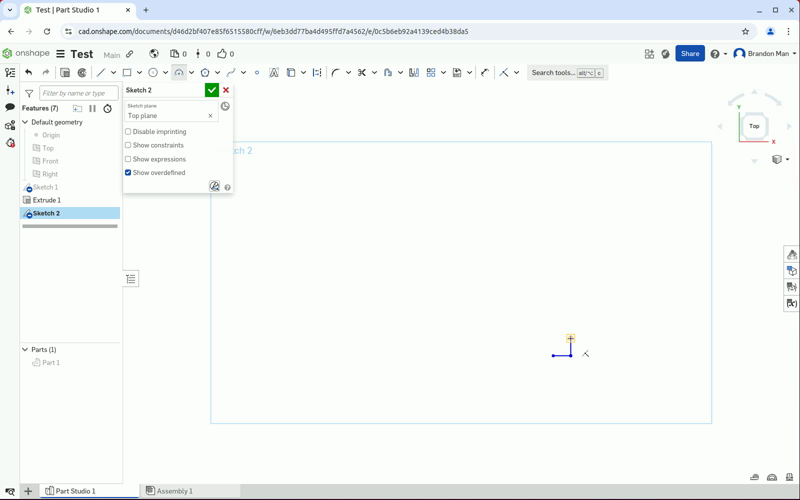
click(570, 338)
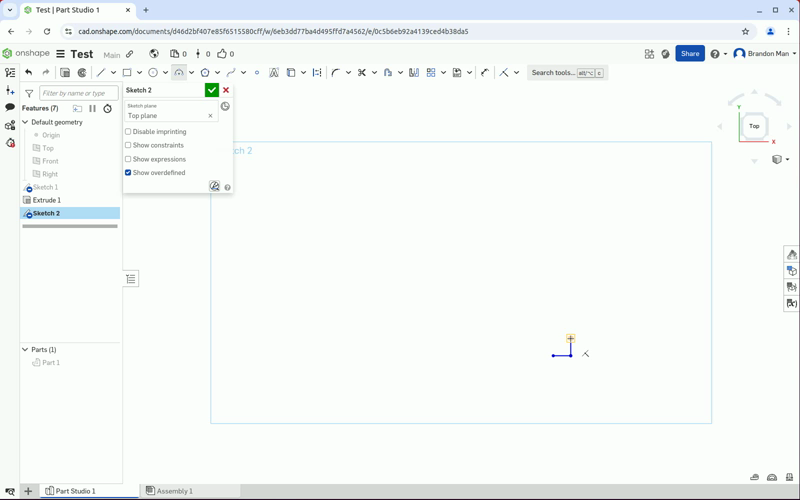
mouse_move(553, 355)
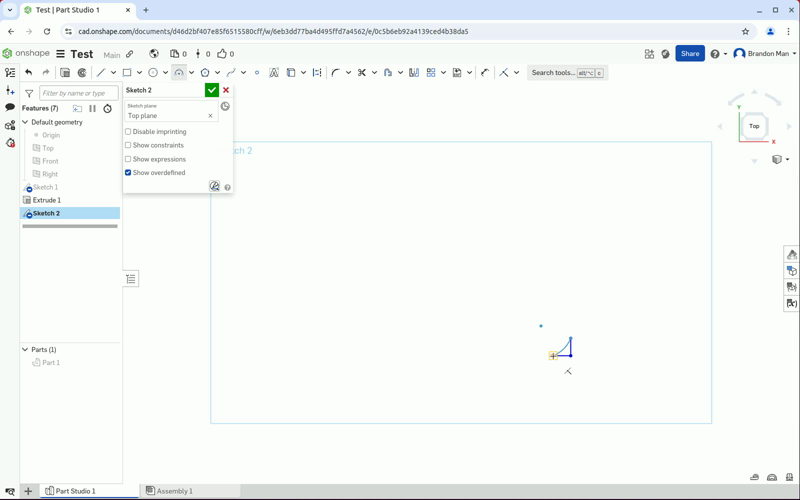
click(553, 355)
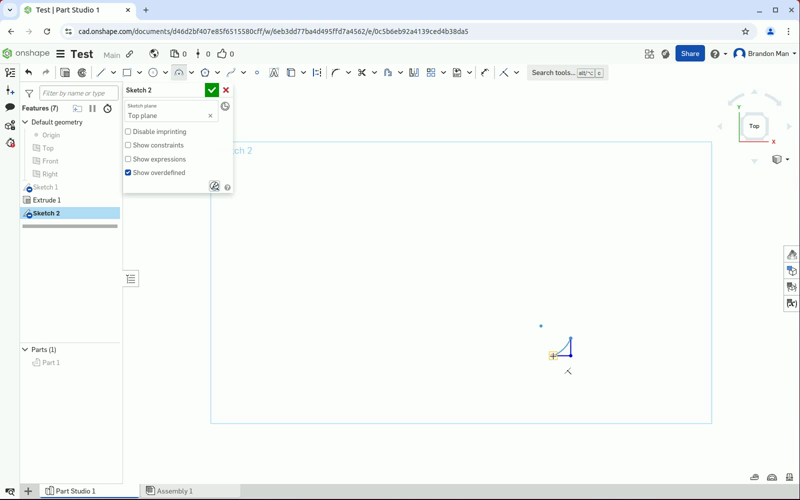
key_down(shift)
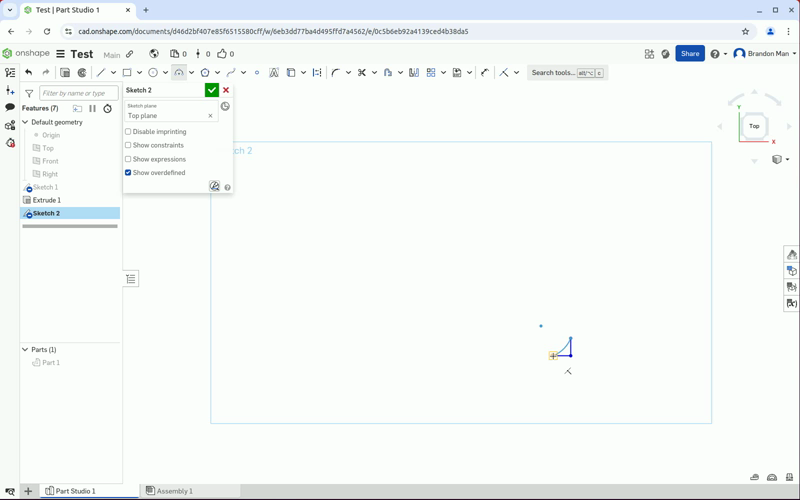
mouse_move(558, 343)
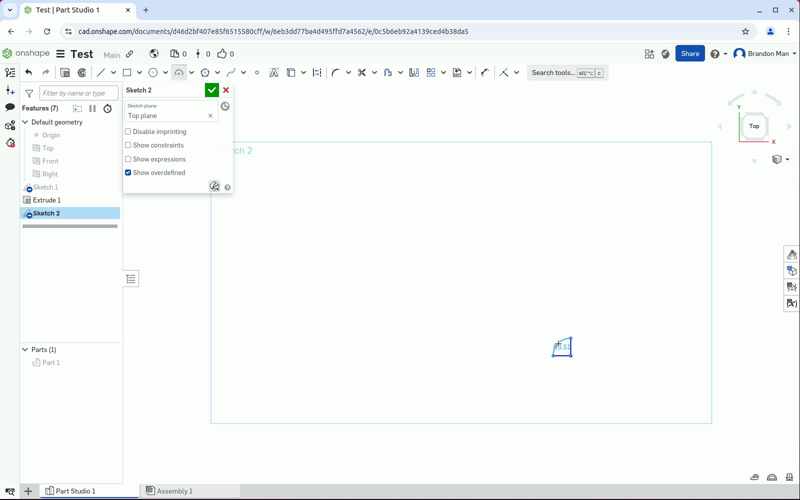
click(558, 343)
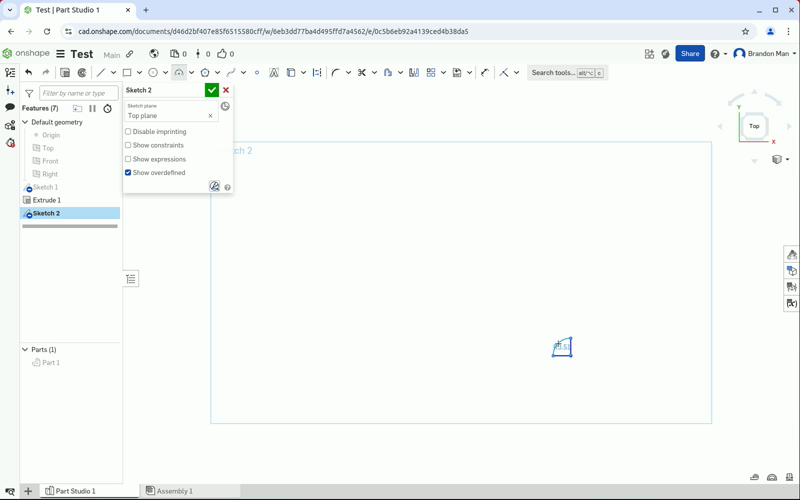
key_up(shift)
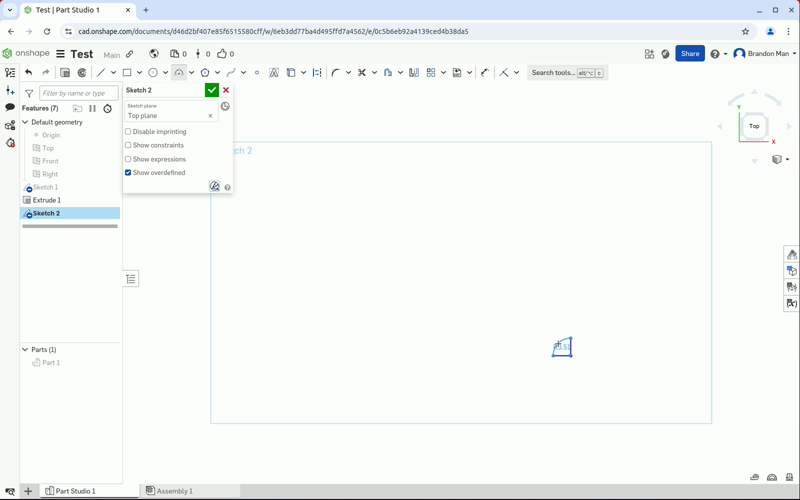
key(esc)
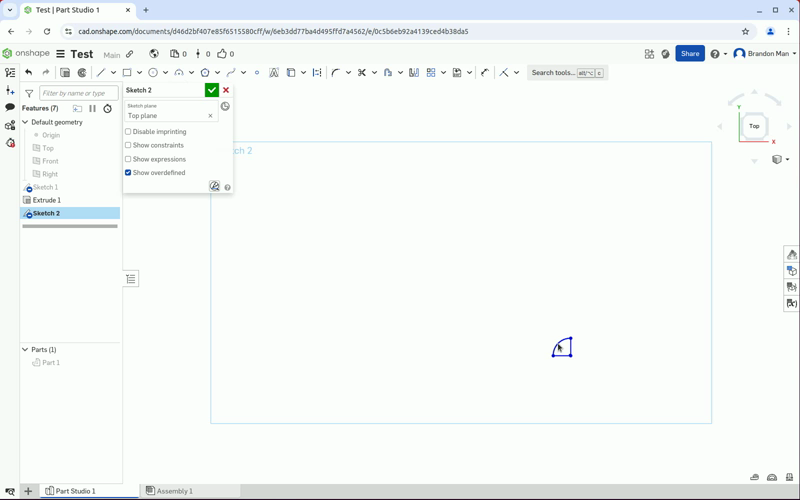
mouse_move(561, 355)
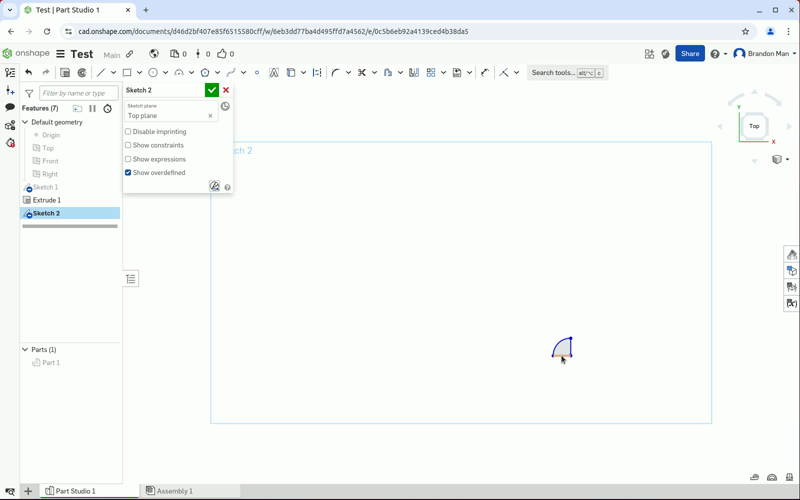
scroll(6)
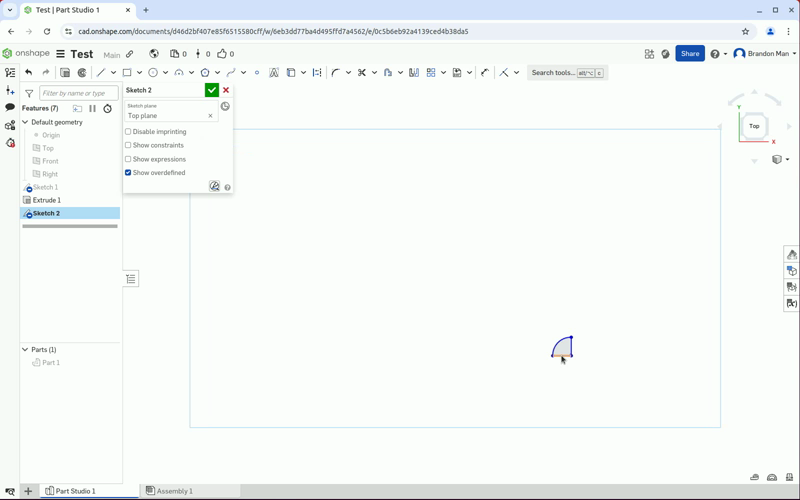
scroll(6)
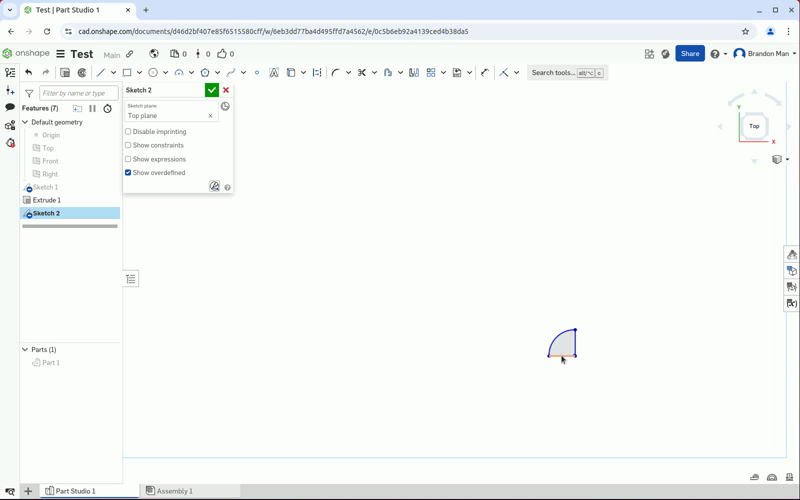
scroll(6)
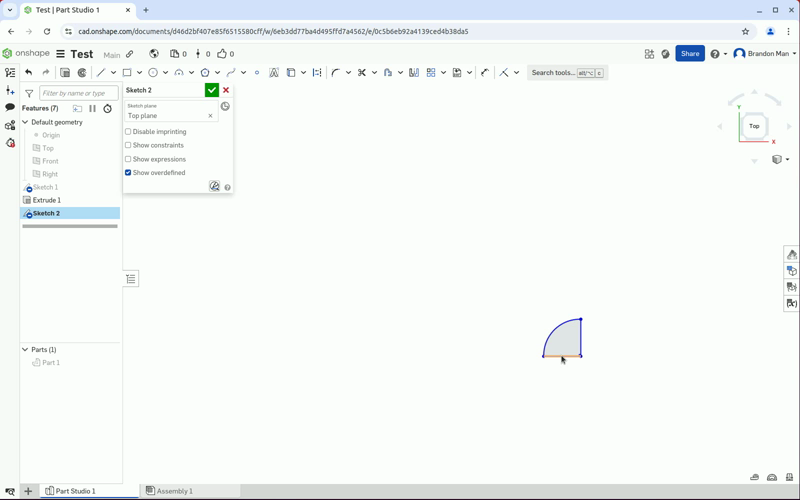
scroll(6)
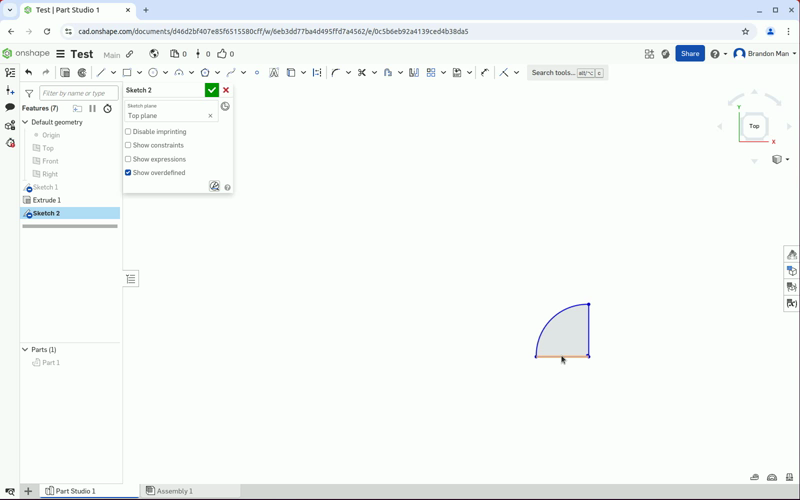
scroll(6)
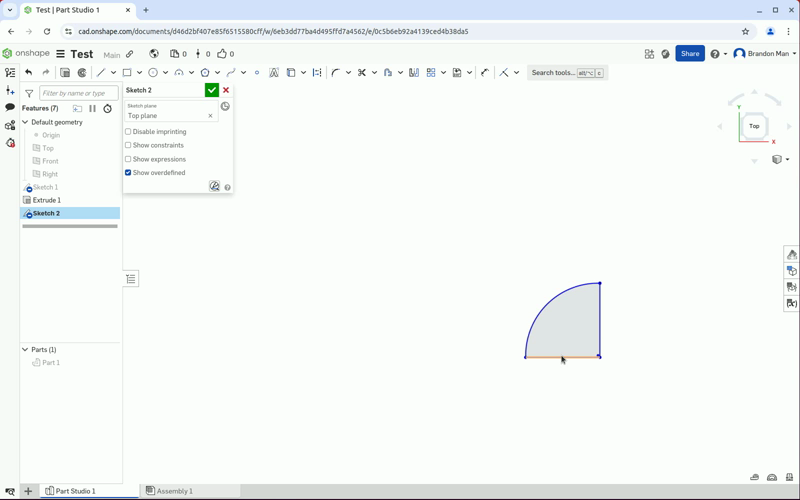
scroll(6)
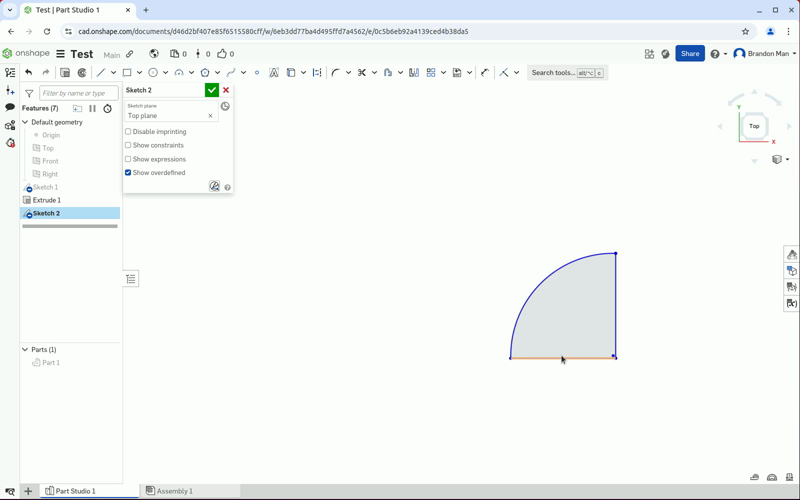
scroll(6)
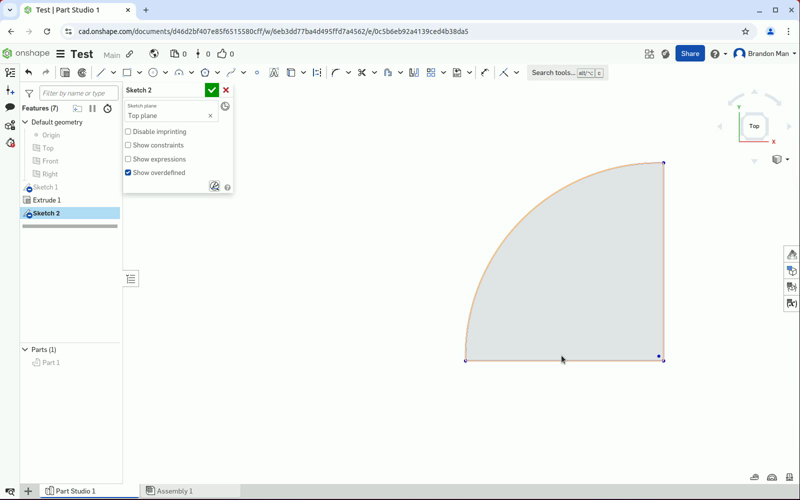
click(561, 355)
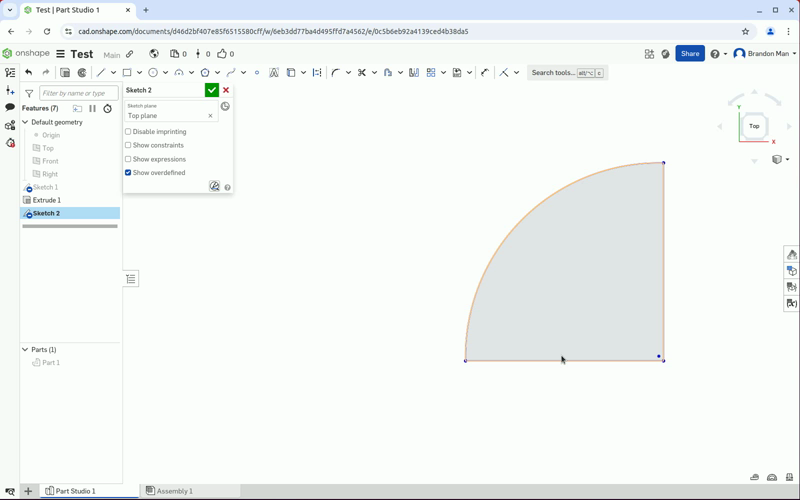
scroll(-6)
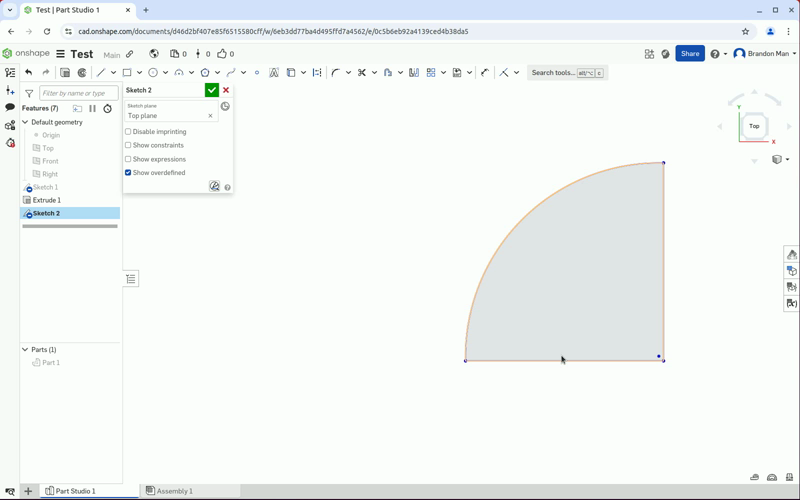
scroll(-6)
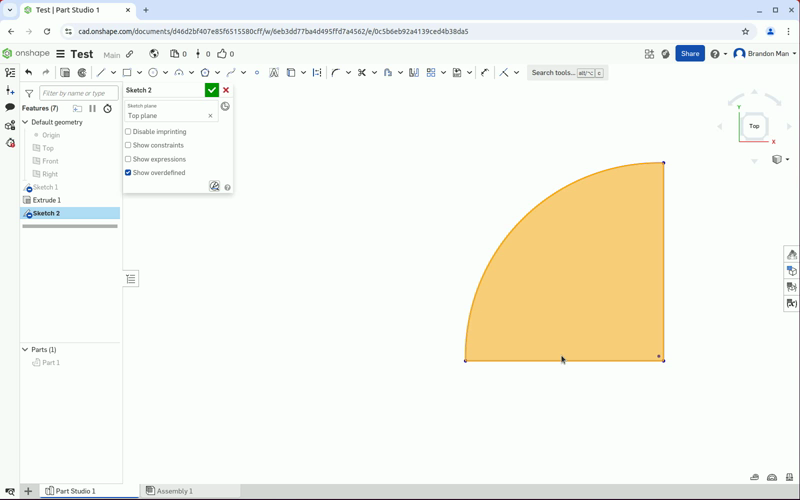
scroll(-6)
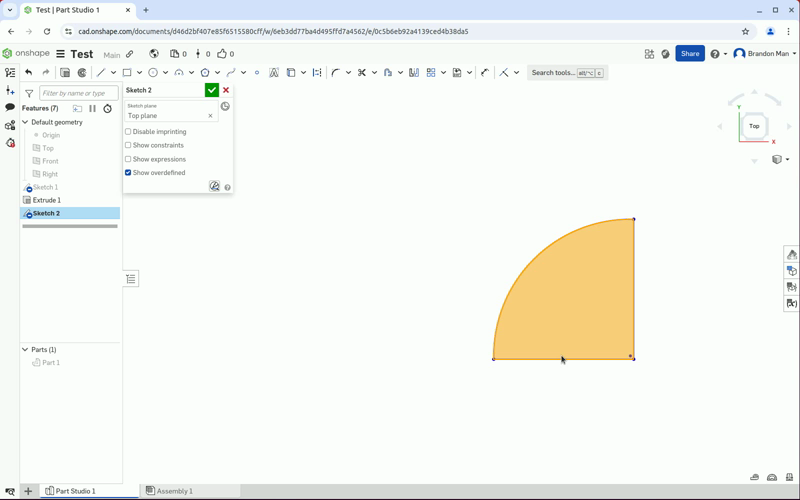
scroll(-6)
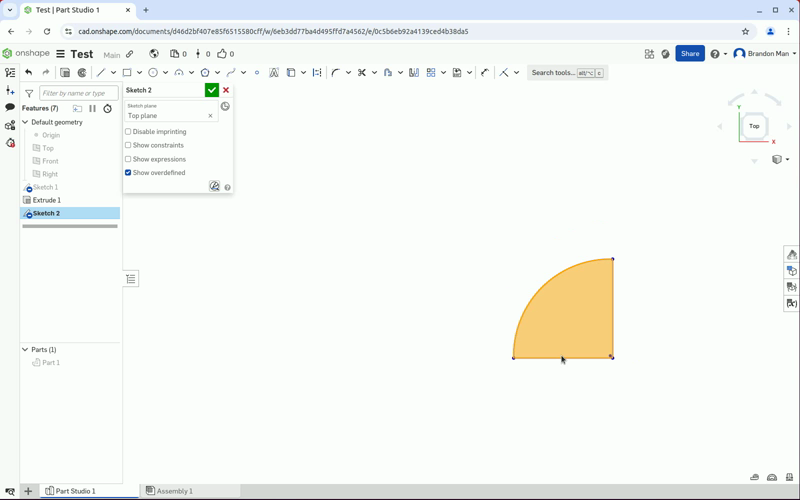
scroll(-6)
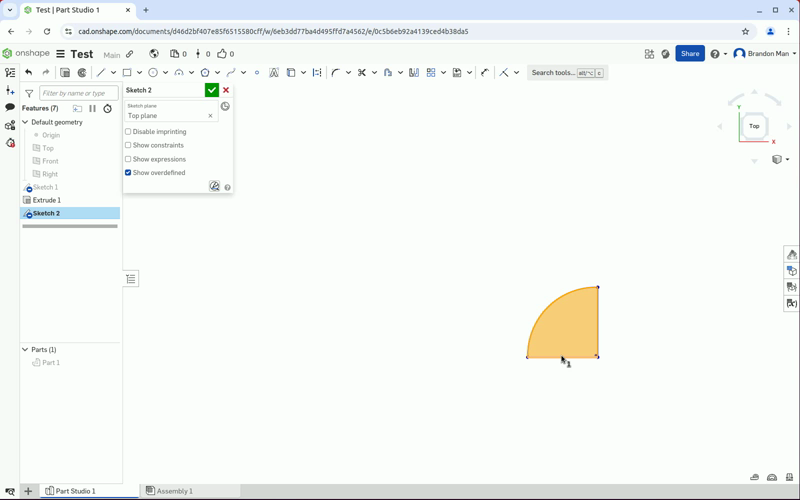
scroll(-6)
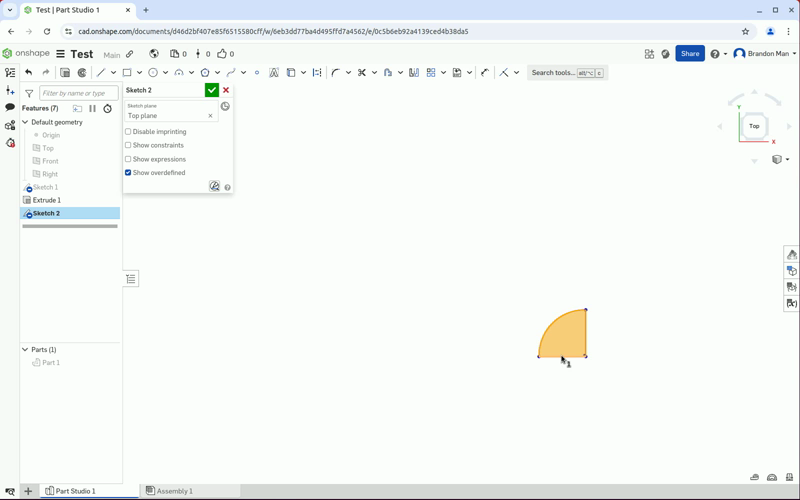
scroll(-6)
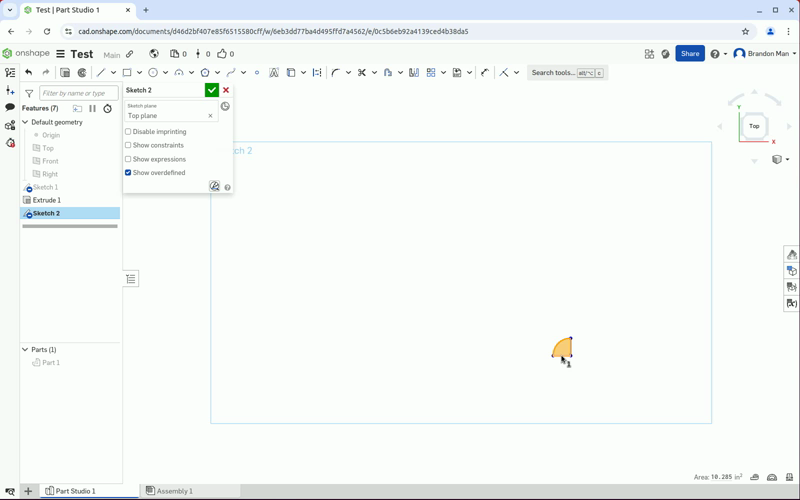
mouse_move(73, 352)
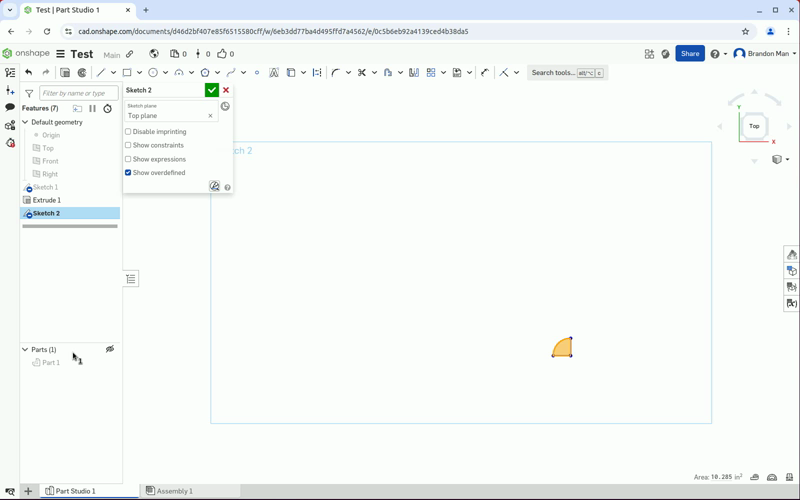
key(shift+y)
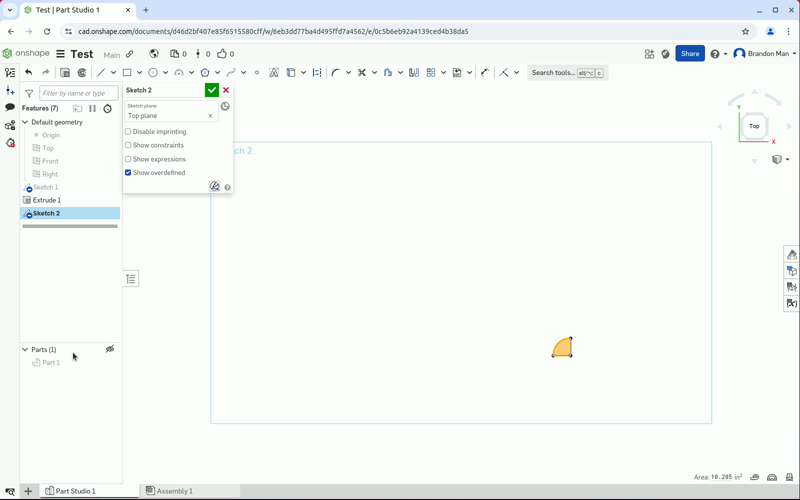
key(shift+e)
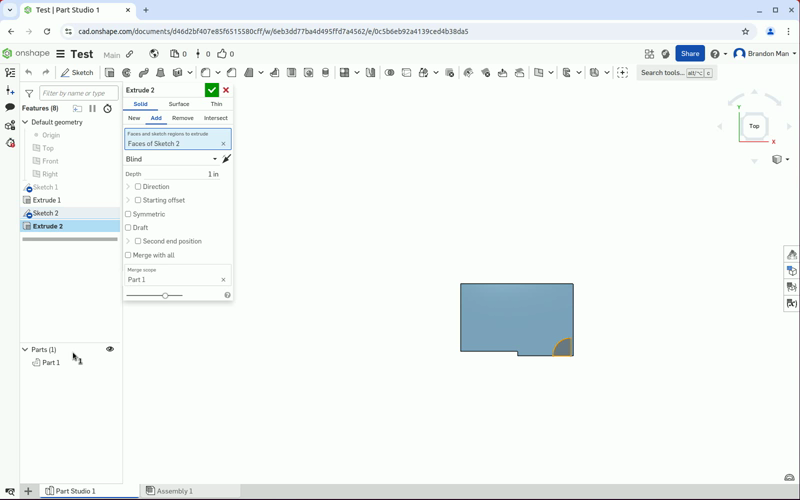
mouse_move(143, 106)
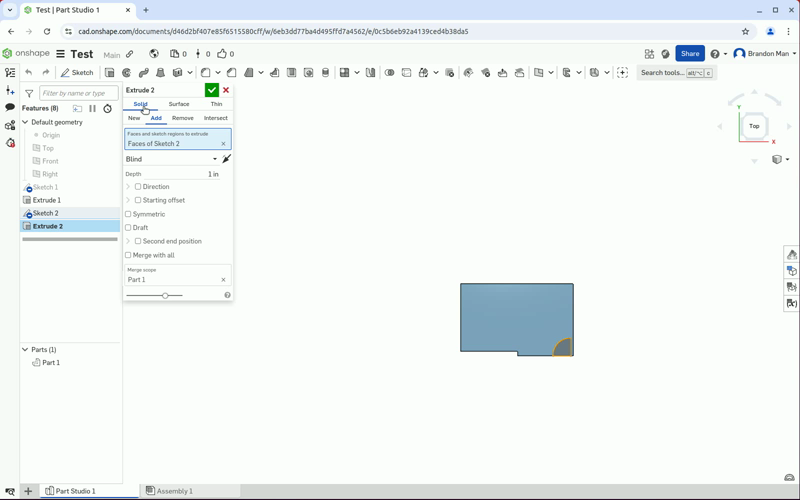
click(143, 106)
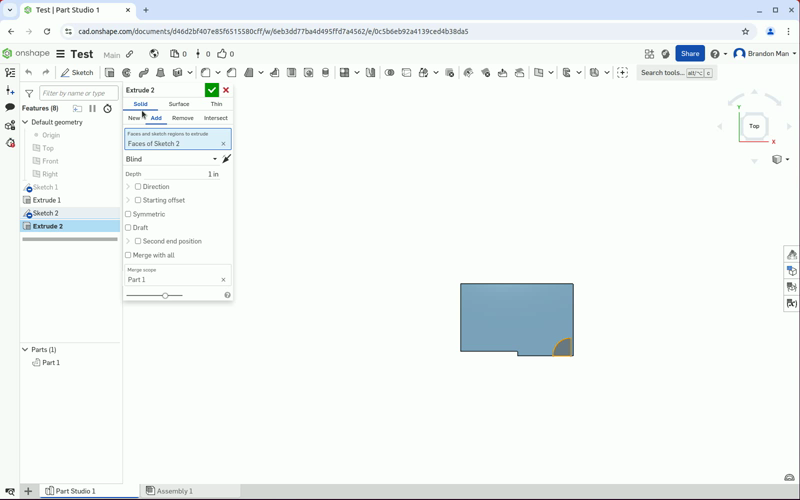
mouse_move(137, 120)
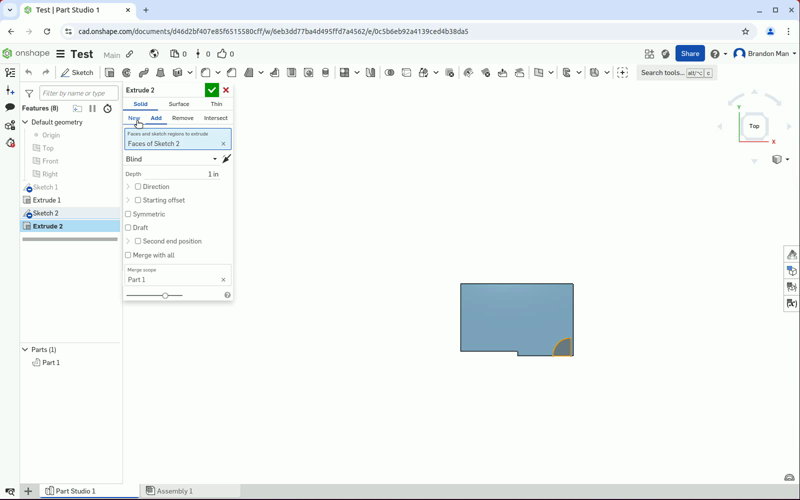
click(137, 120)
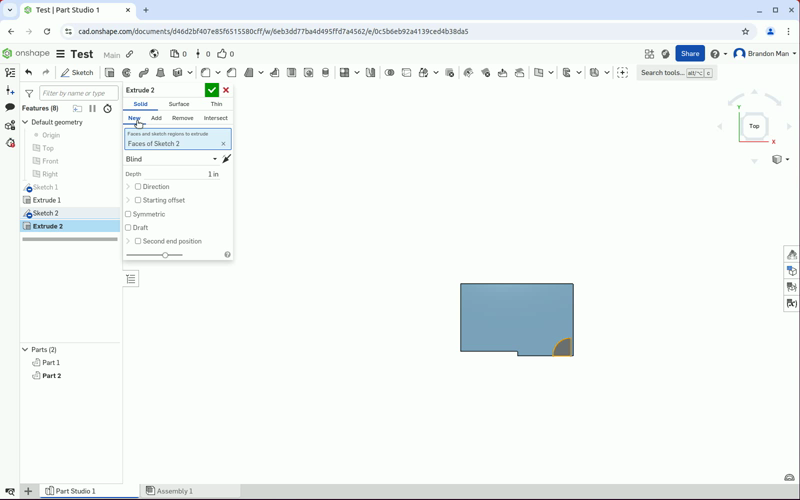
key(tab, 4)
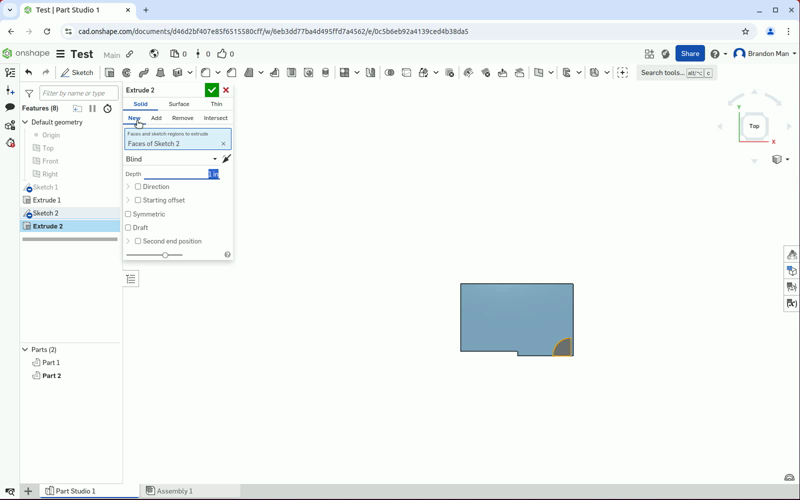
text(9.388)
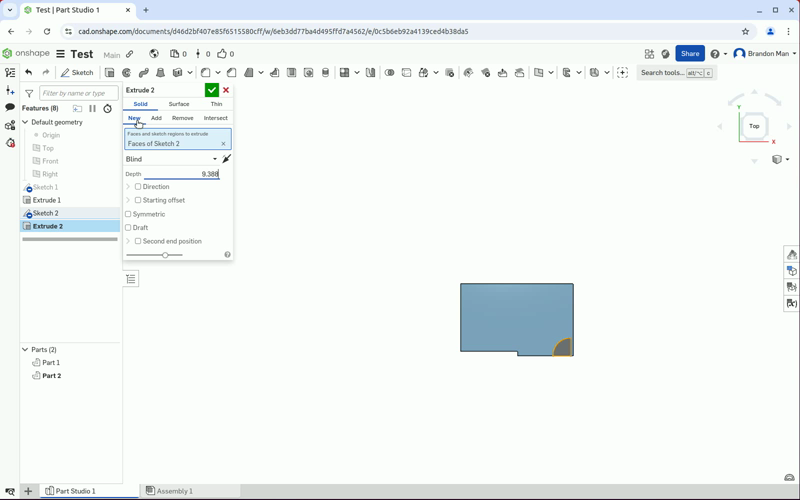
key(enter)
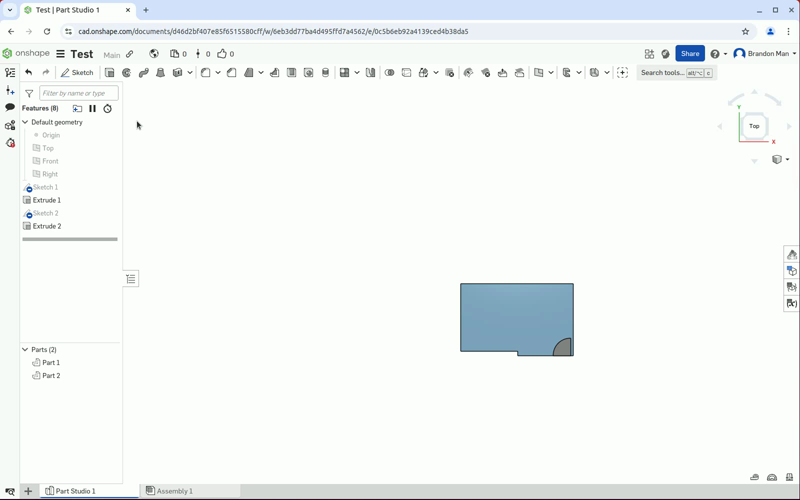
key(shift+h)
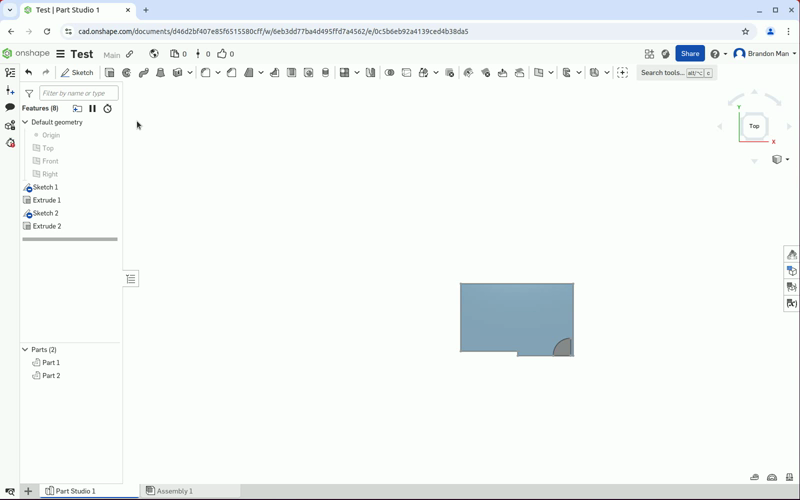
key(shift+h)
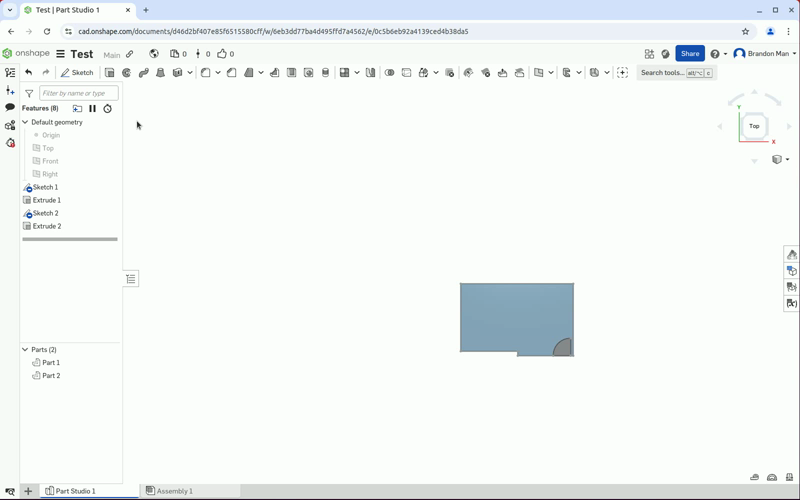
key(shift+7)
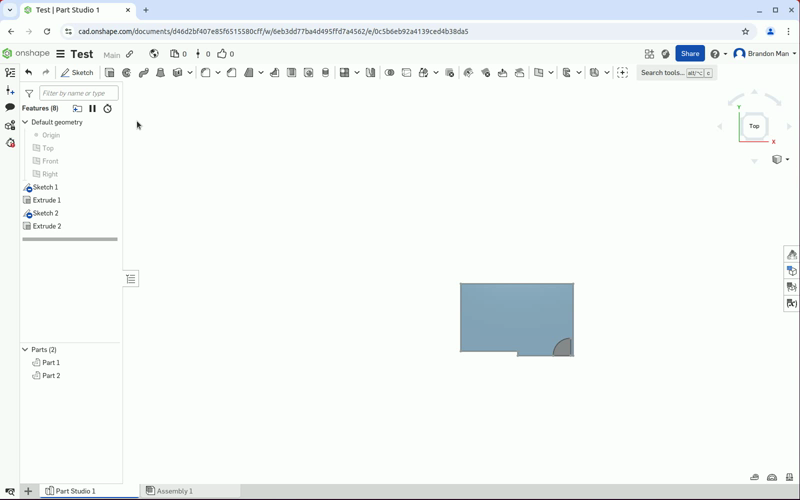
key(up, 3)
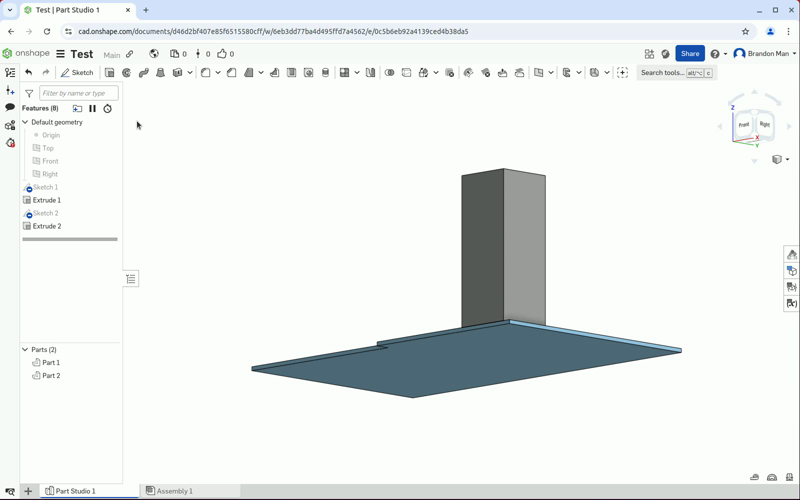
key(left, 3)
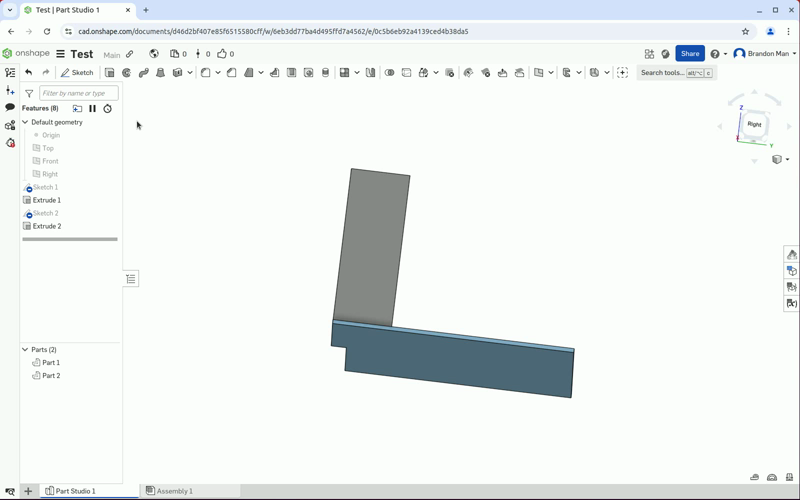
key(right, 3)
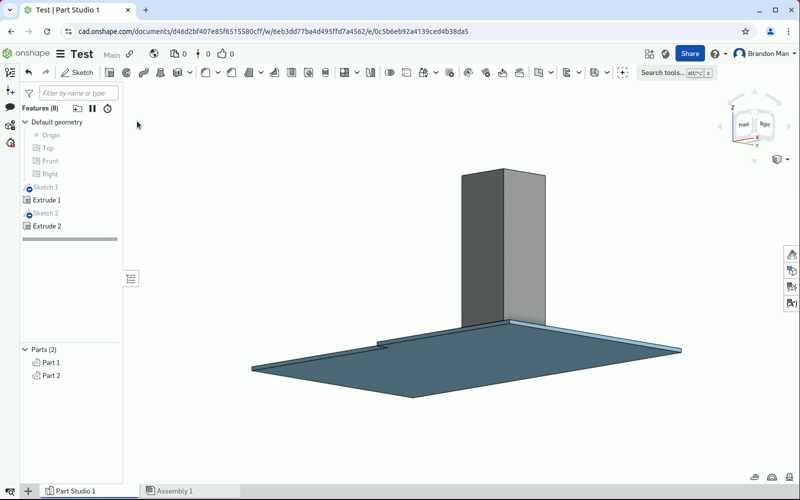
key(down, 3)
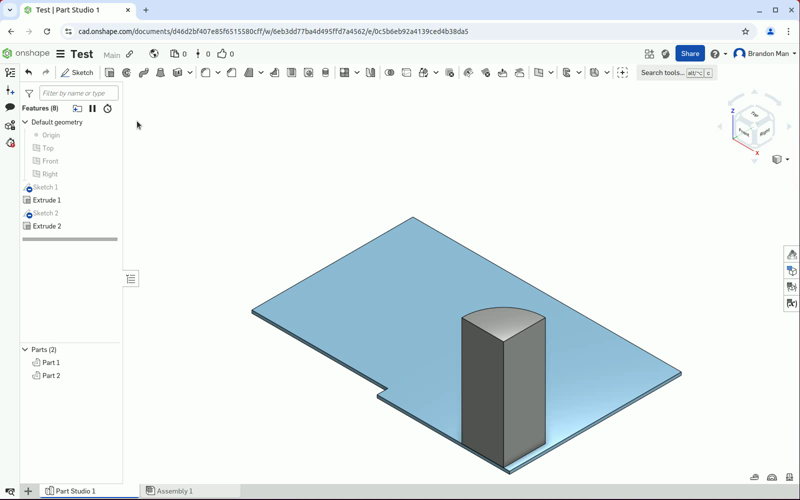
mouse_move(73, 189)
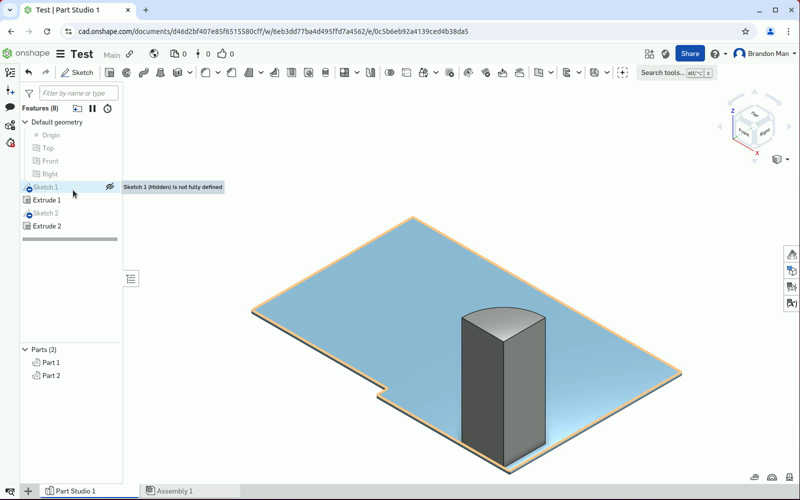
click(73, 189)